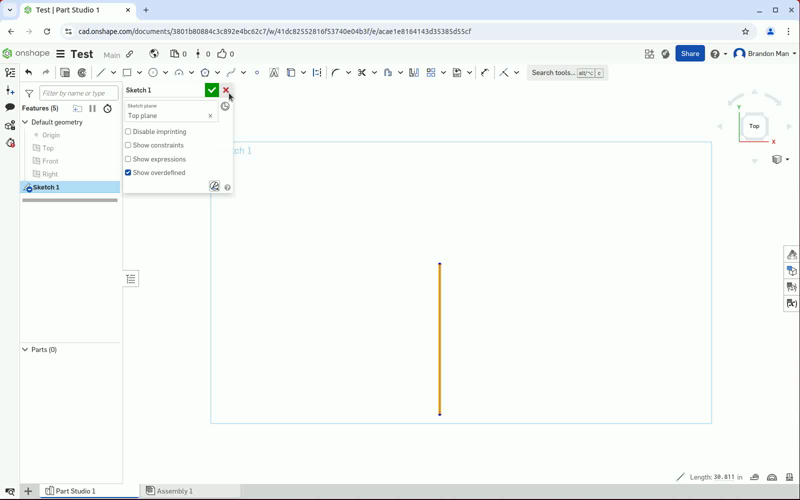
key(shift+h)
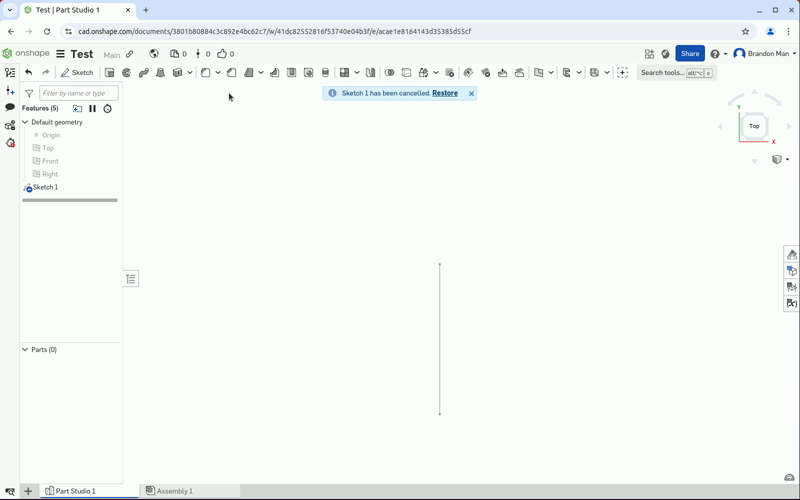
mouse_move(73, 352)
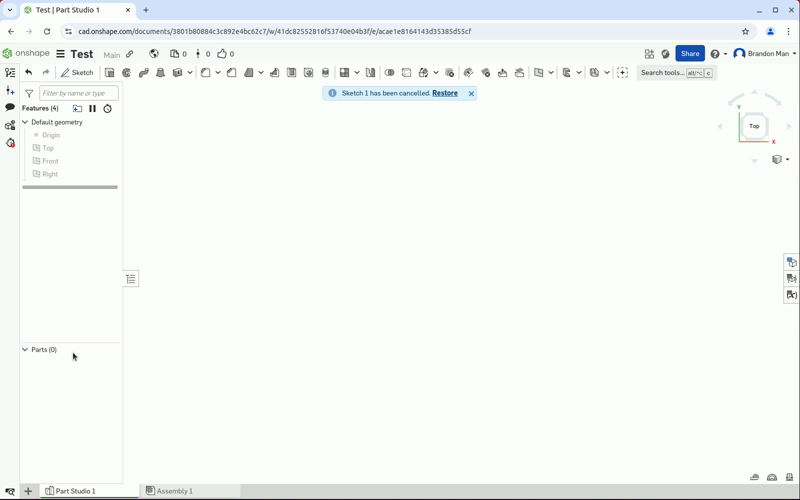
key(y)
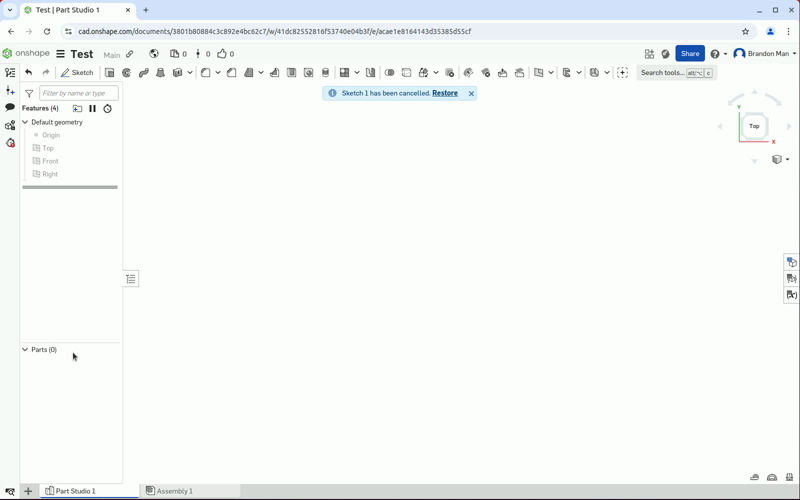
key(shift+p)
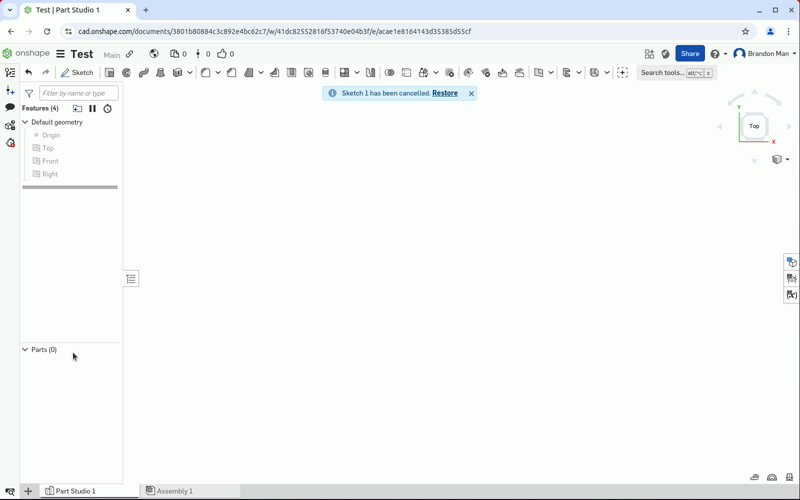
key(space)
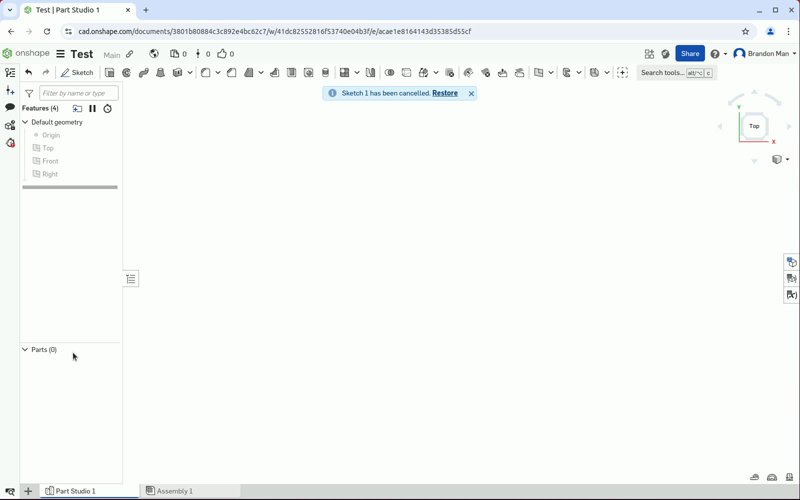
key_down(shift)
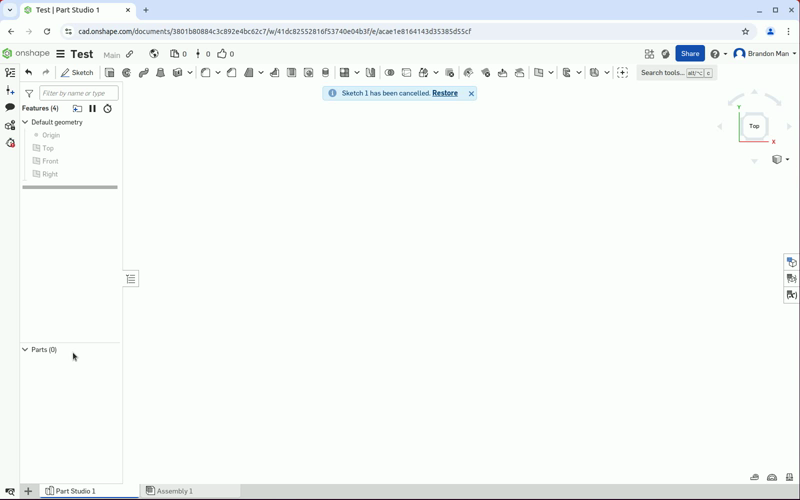
key(up)
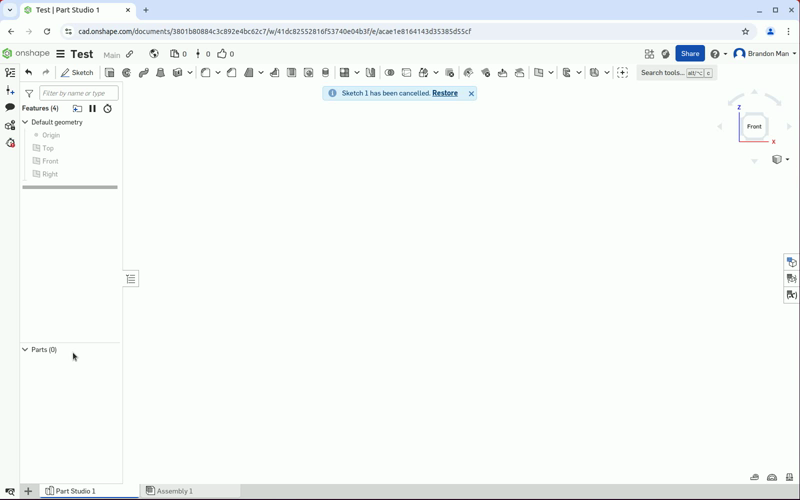
key_up(shift)
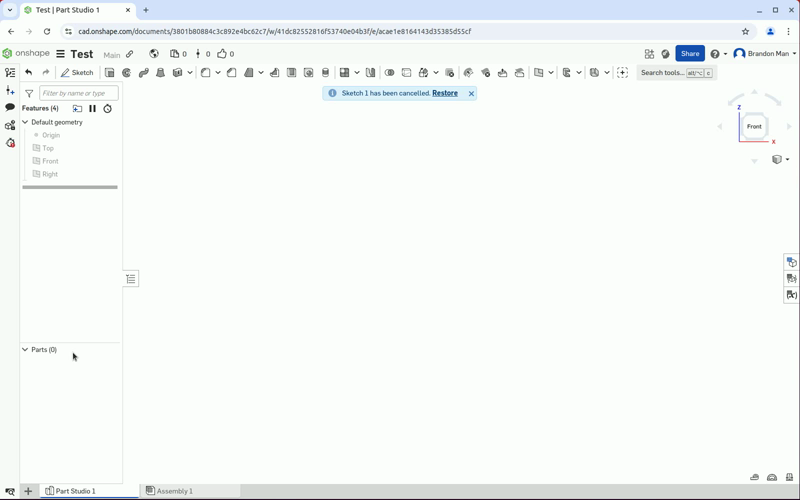
mouse_move(73, 352)
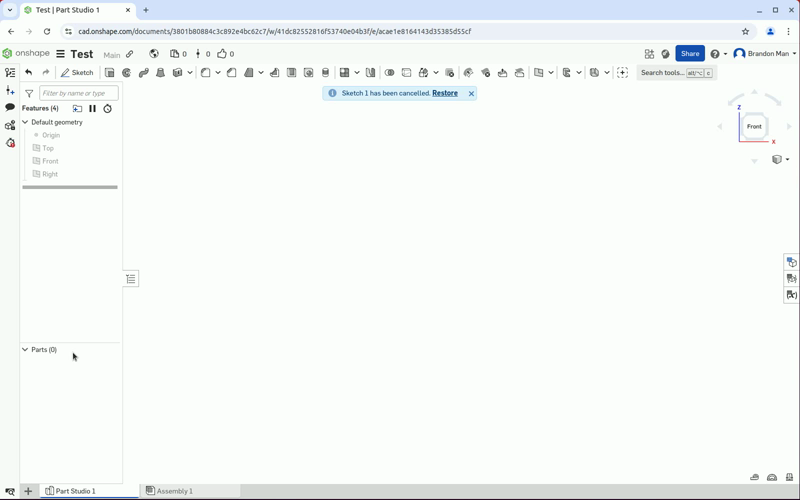
key(shift+y)
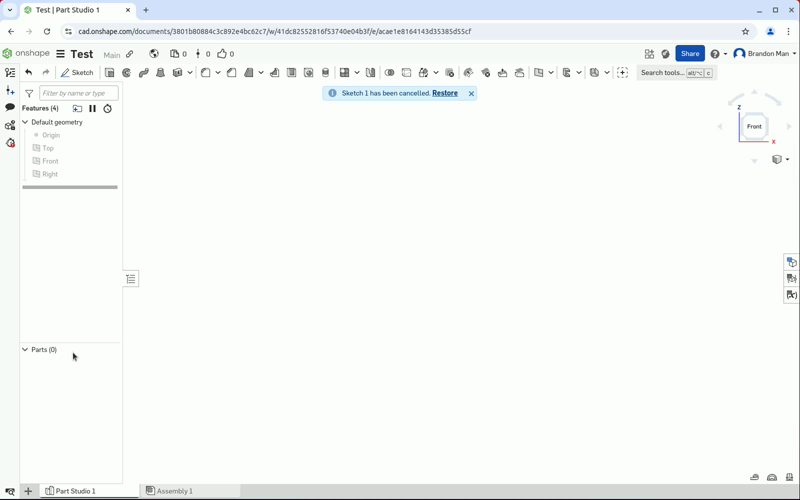
key(shift+s)
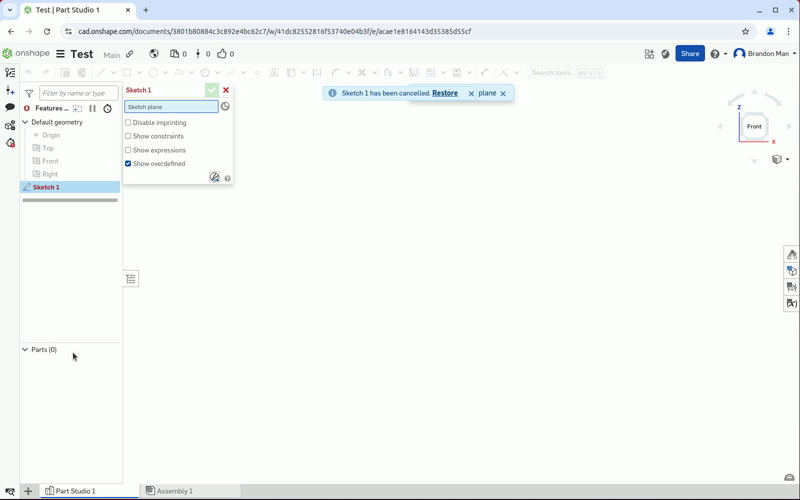
mouse_move(73, 163)
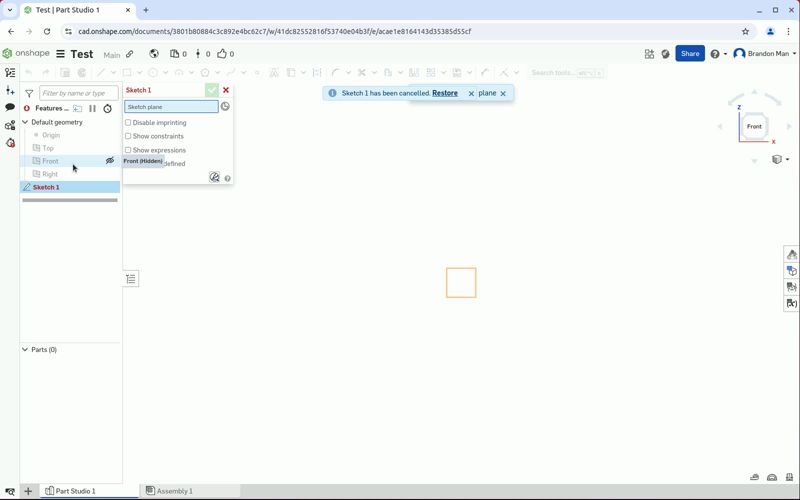
click(73, 163)
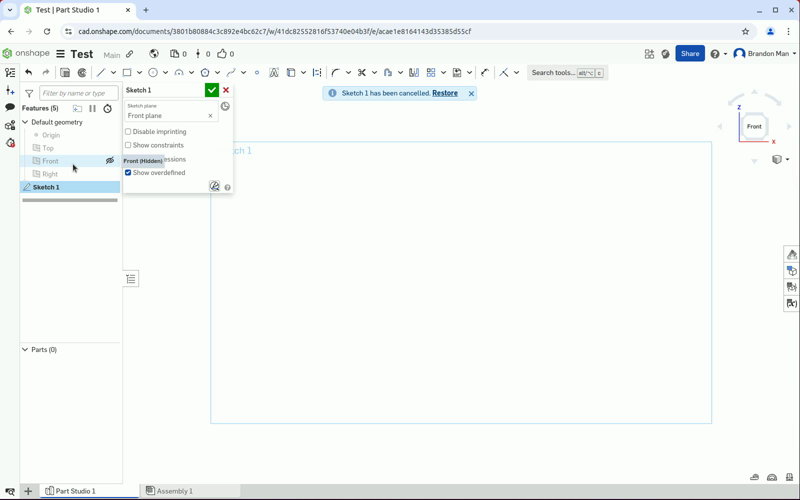
mouse_move(73, 352)
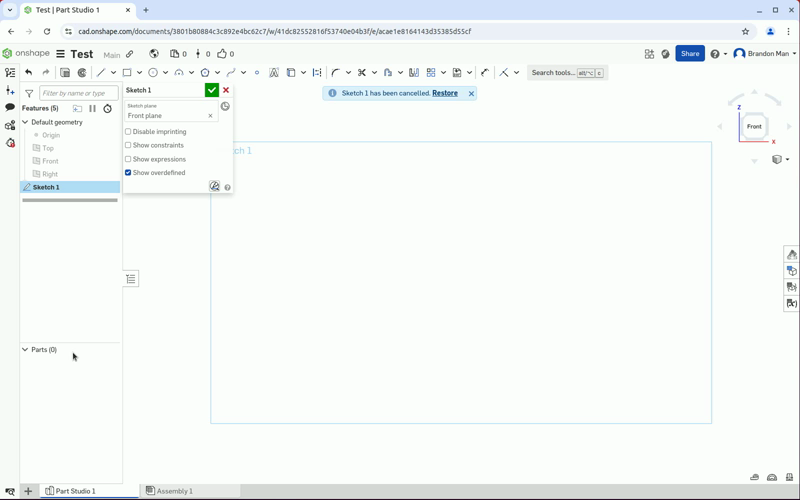
key(y)
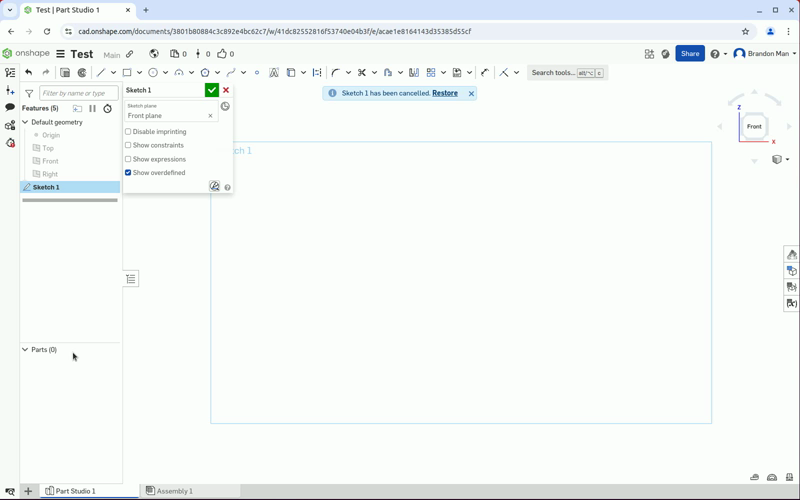
key(l)
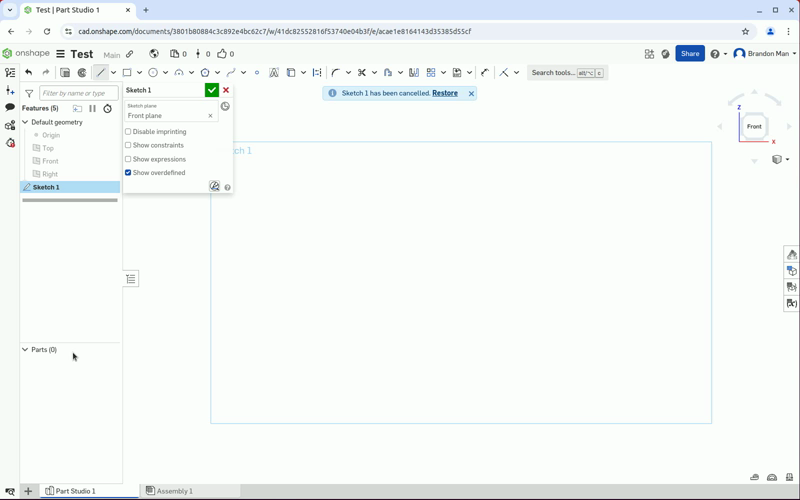
key_down(shift)
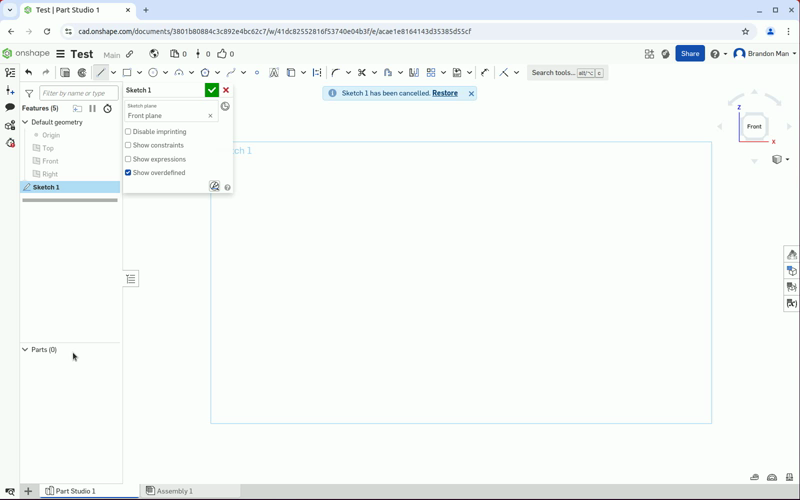
mouse_move(407, 309)
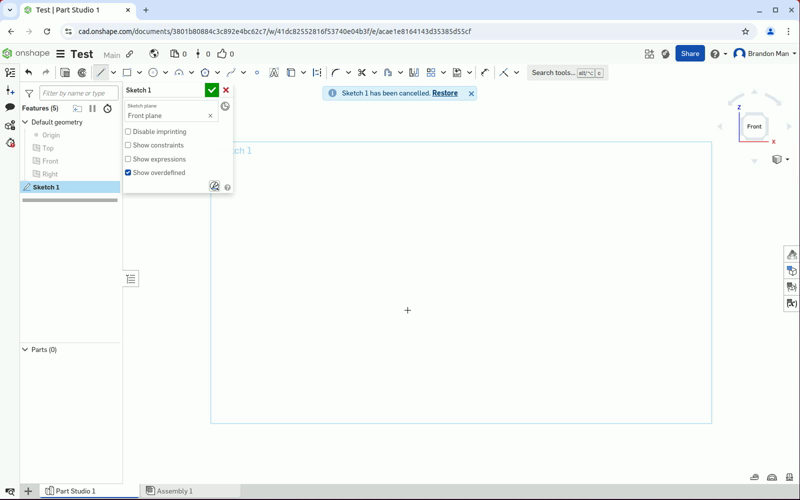
click(407, 309)
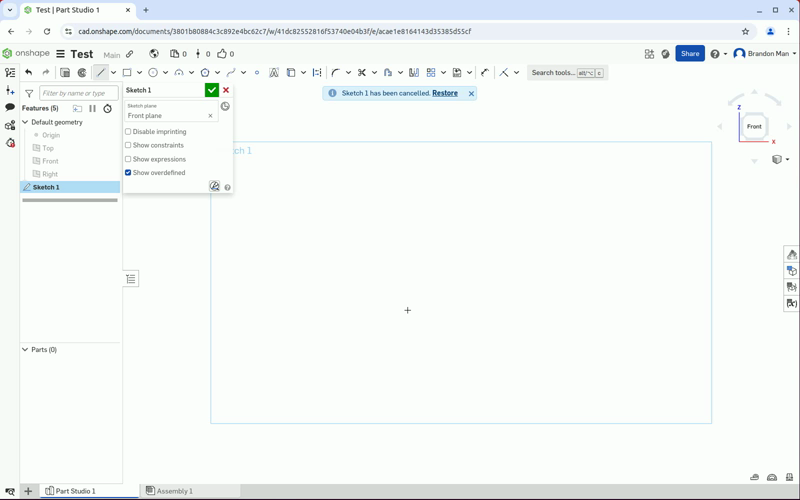
key_up(shift)
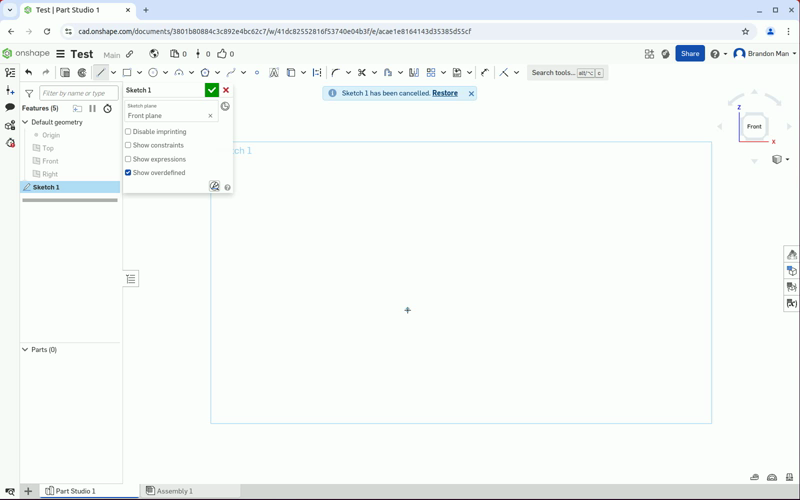
key_down(shift)
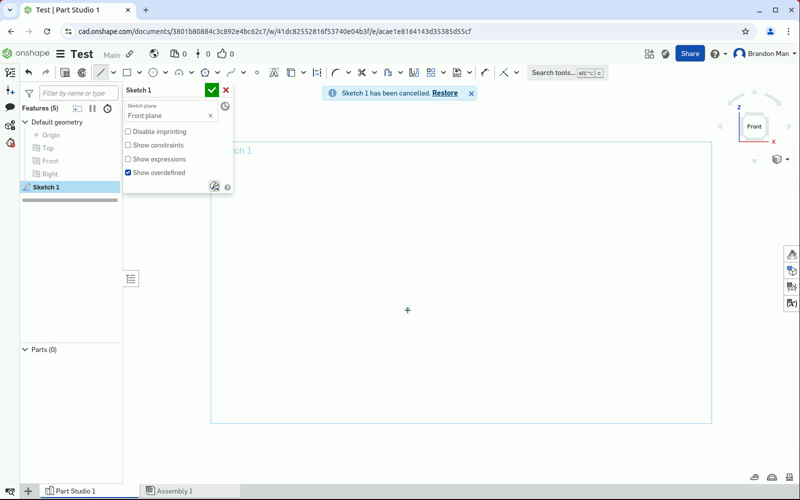
mouse_move(520, 309)
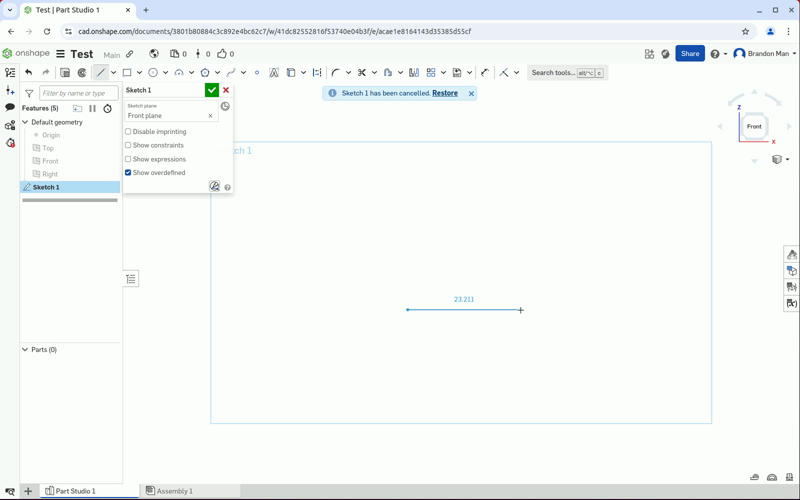
click(520, 309)
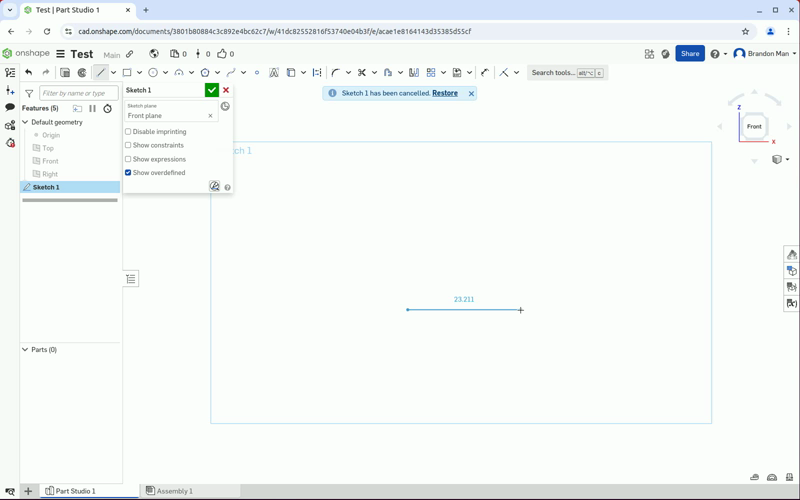
key_up(shift)
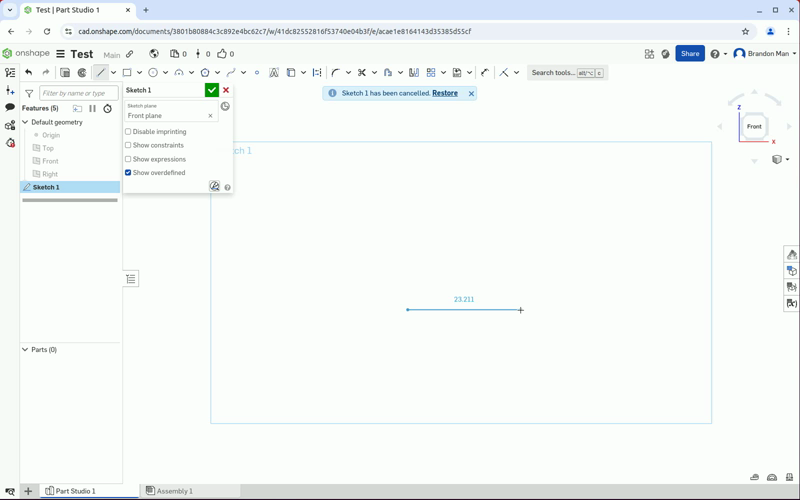
key_down(shift)
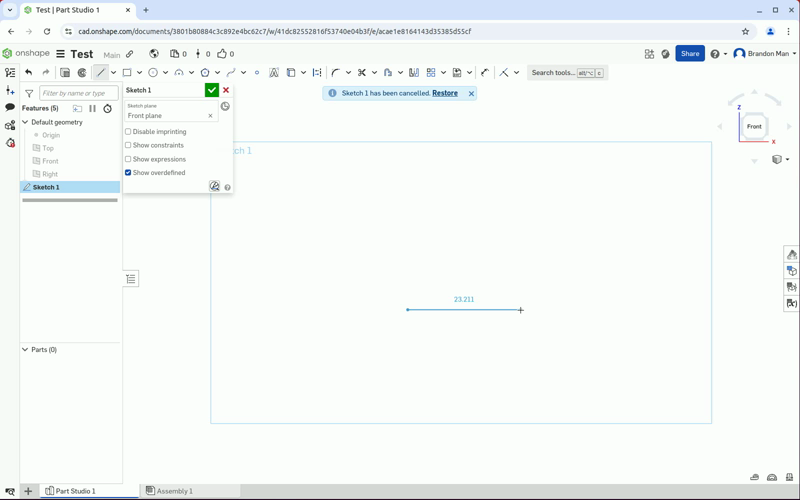
mouse_move(550, 309)
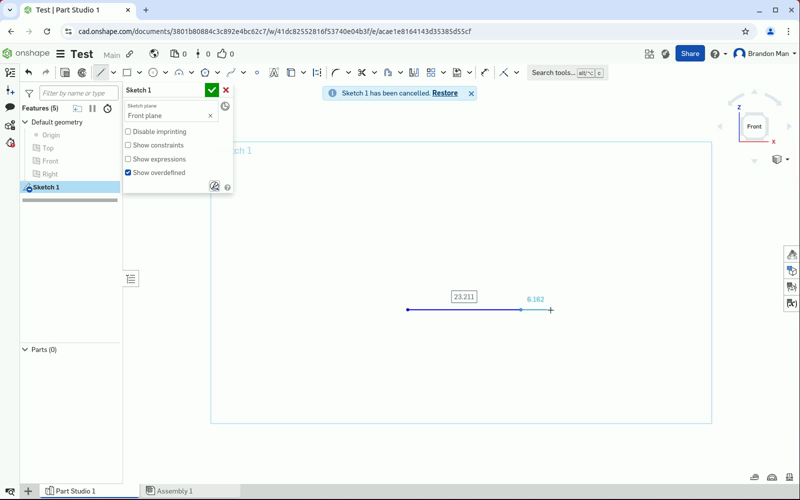
mouse_move(520, 253)
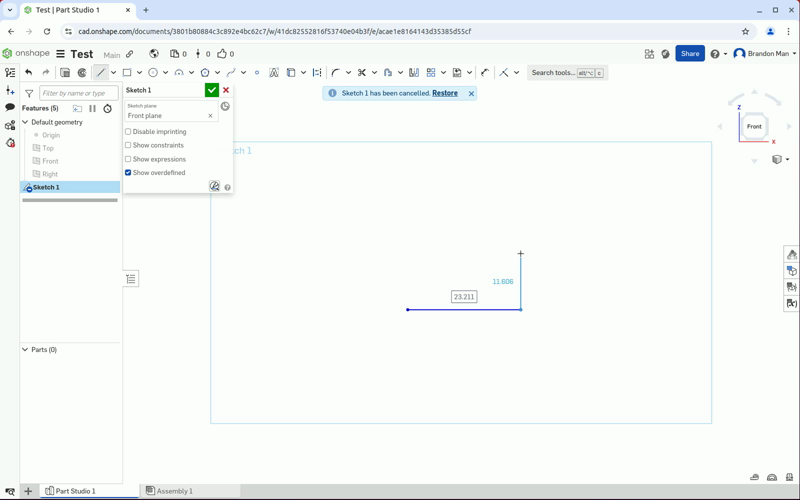
click(520, 253)
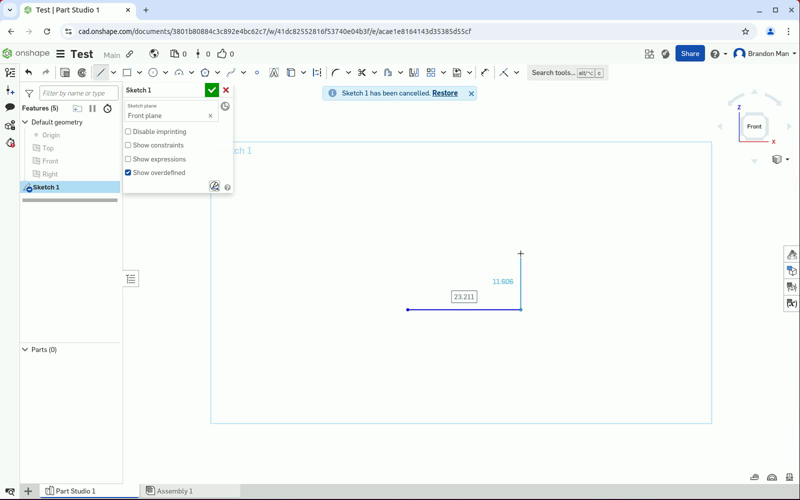
key_up(shift)
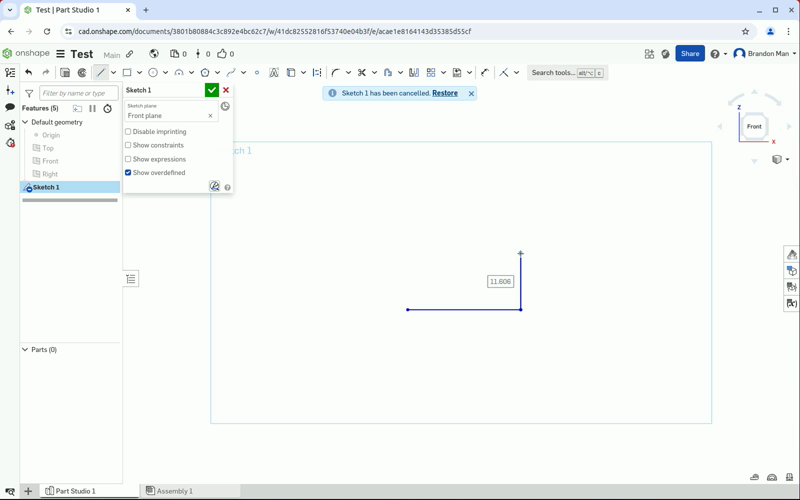
key_down(shift)
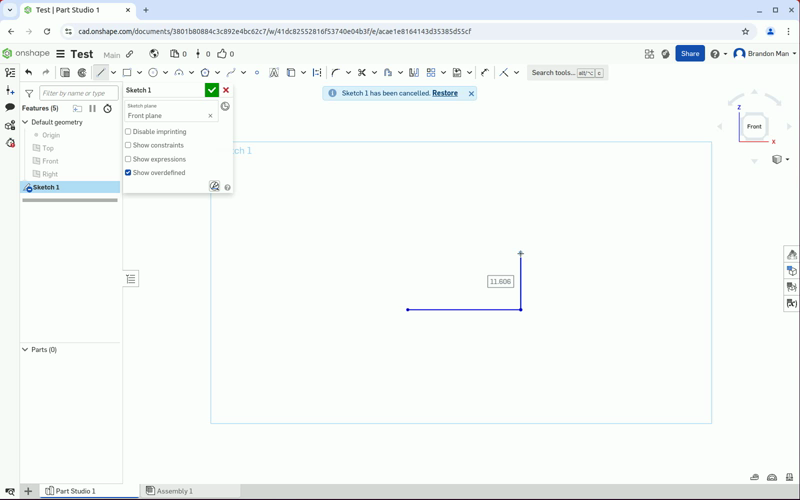
mouse_move(407, 253)
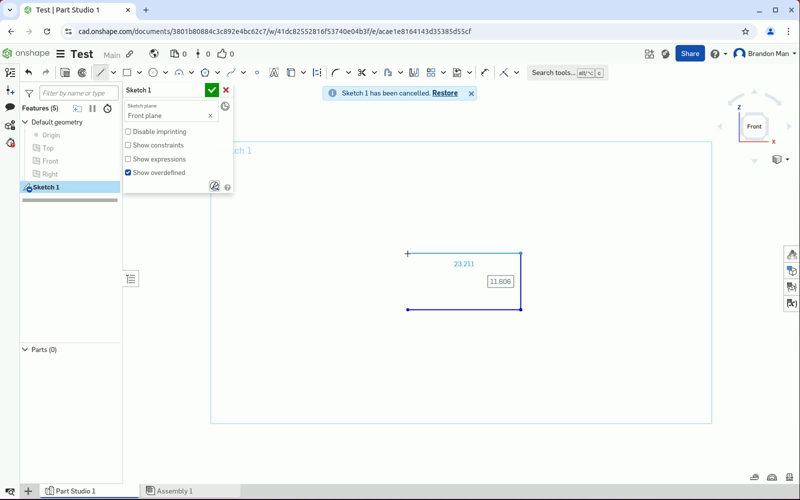
click(407, 253)
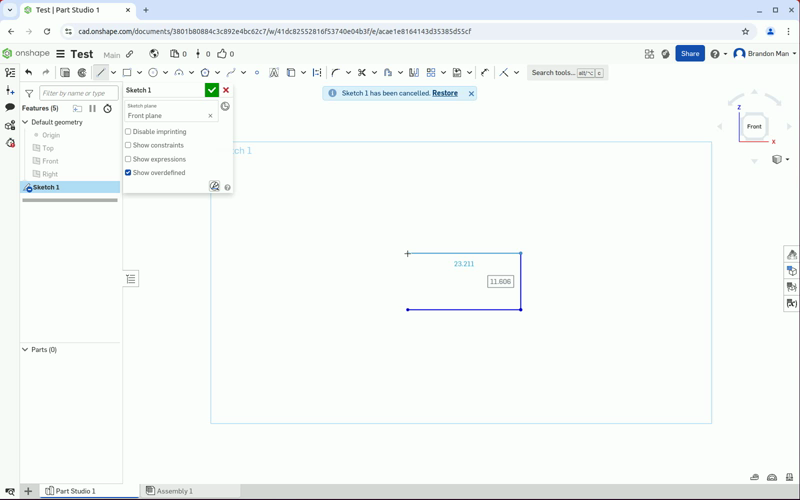
key_up(shift)
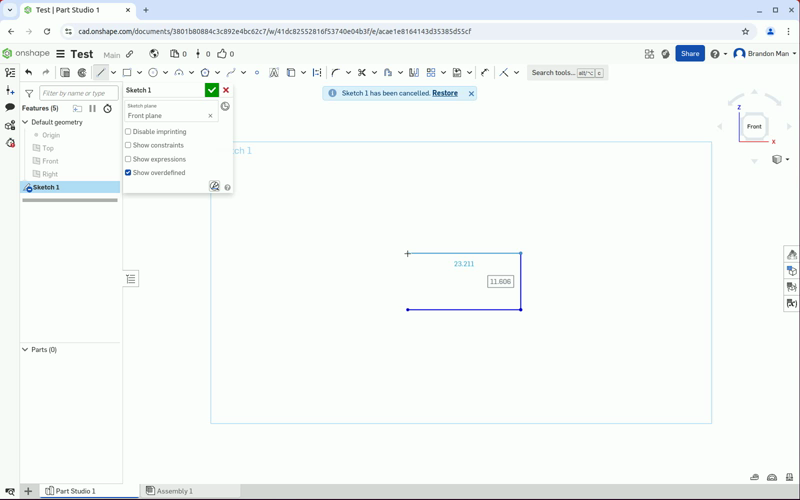
mouse_move(437, 253)
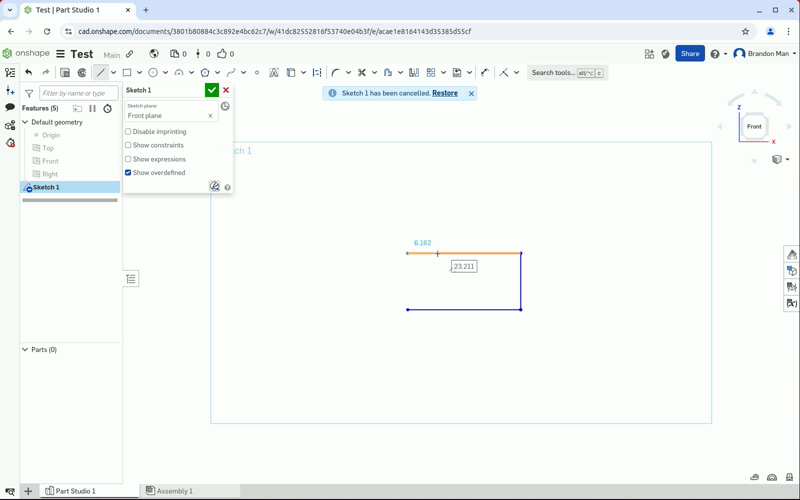
key_down(shift)
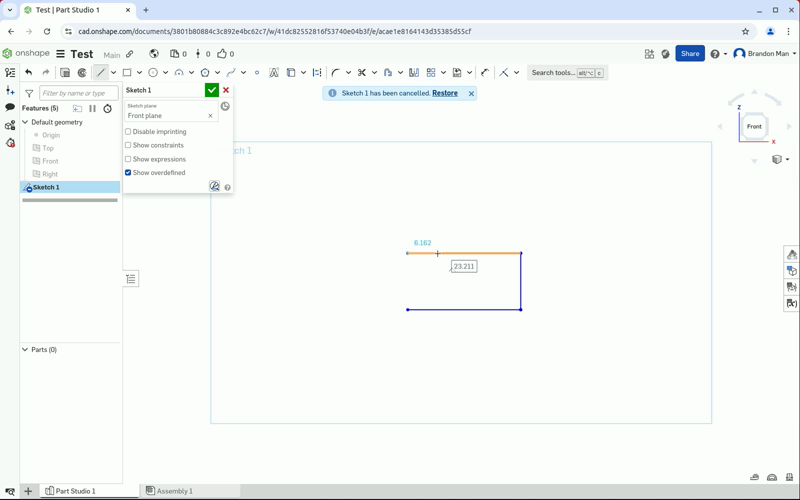
mouse_move(407, 309)
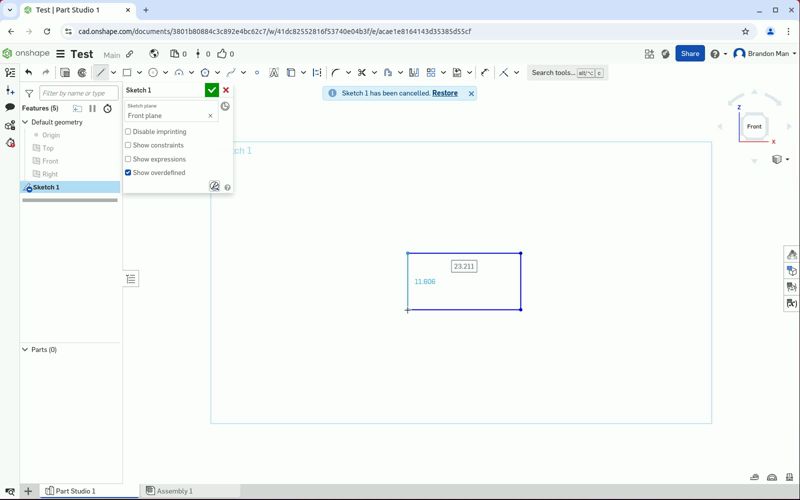
key_up(shift)
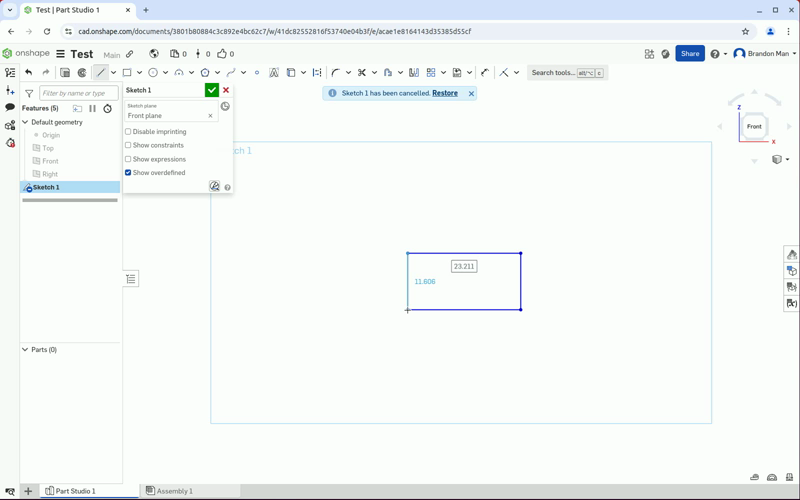
click(407, 309)
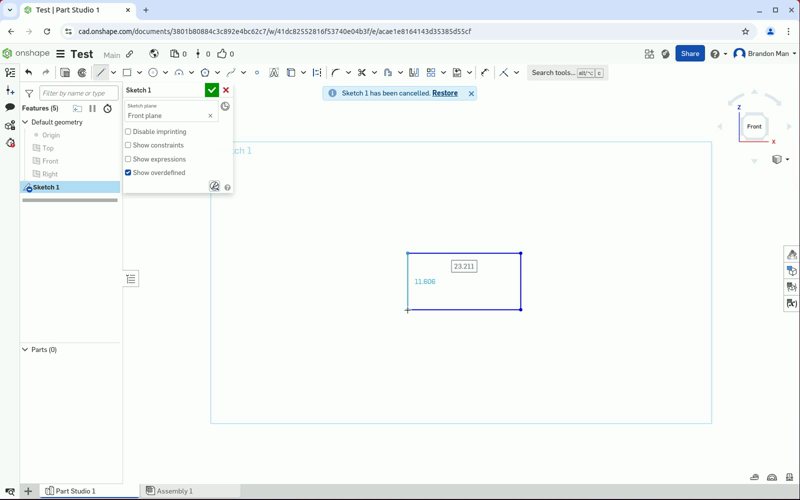
key(esc)
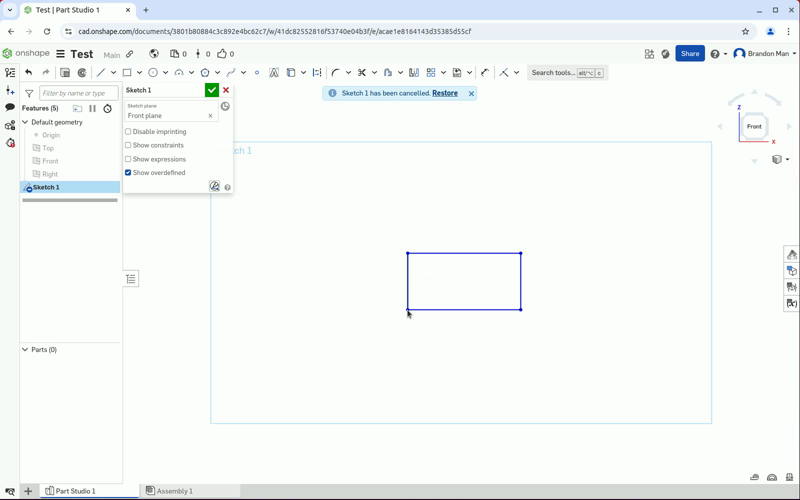
mouse_move(475, 283)
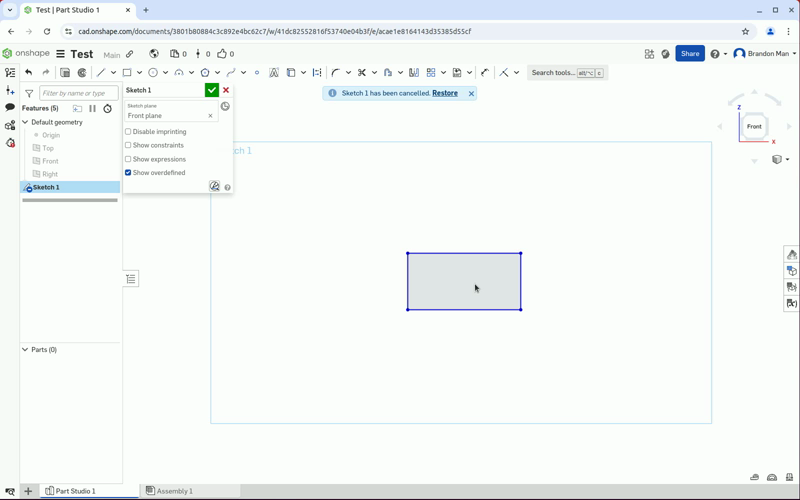
click(475, 283)
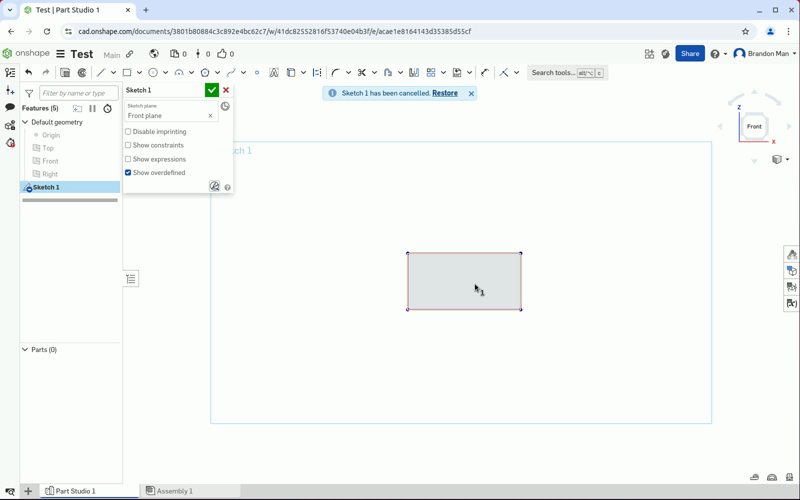
mouse_move(73, 352)
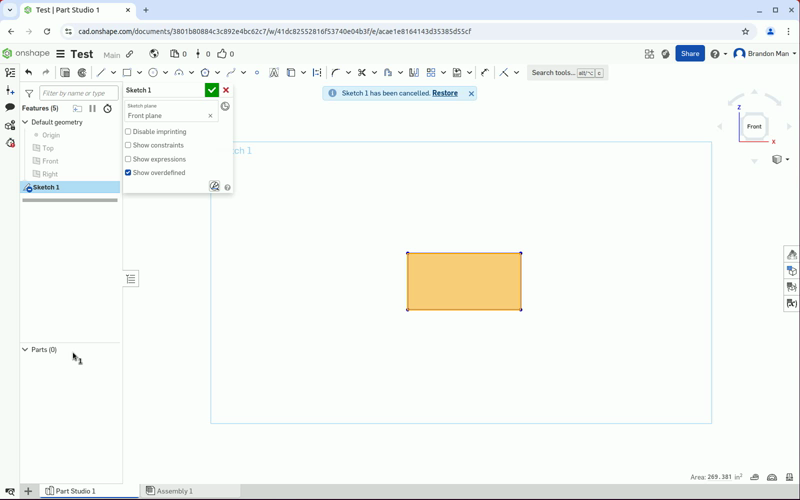
key(shift+y)
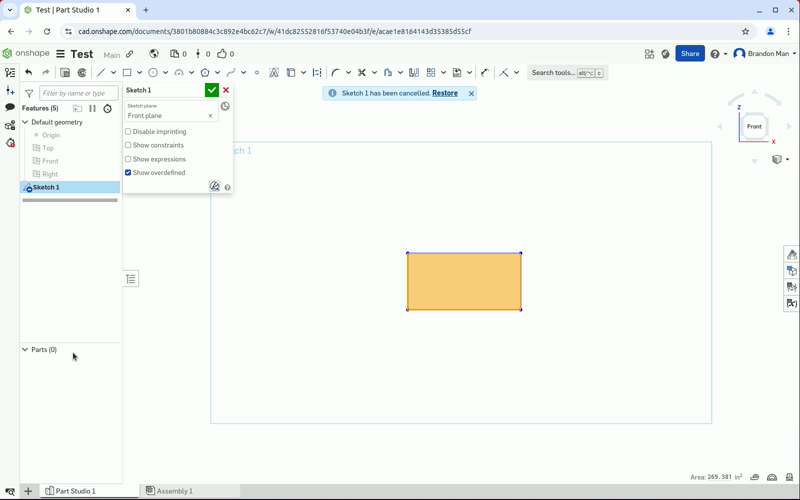
key(shift+e)
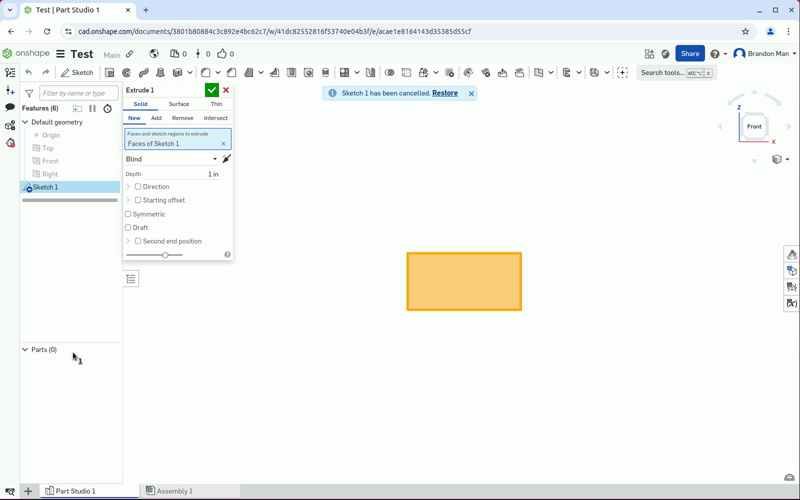
mouse_move(143, 106)
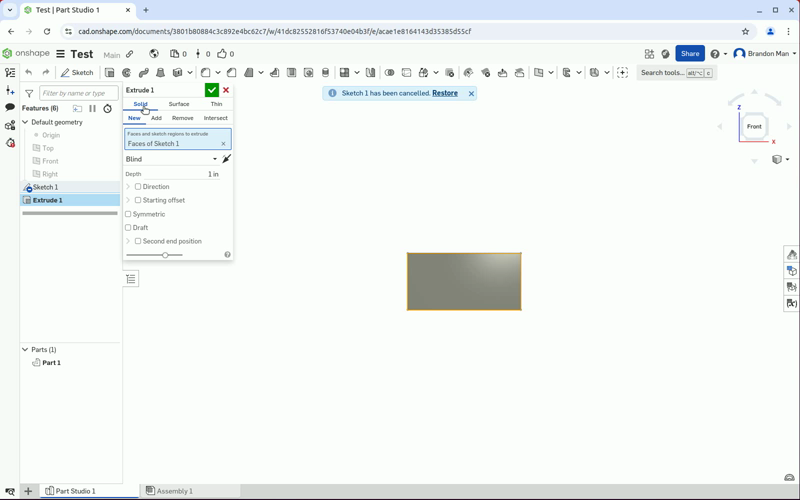
click(143, 106)
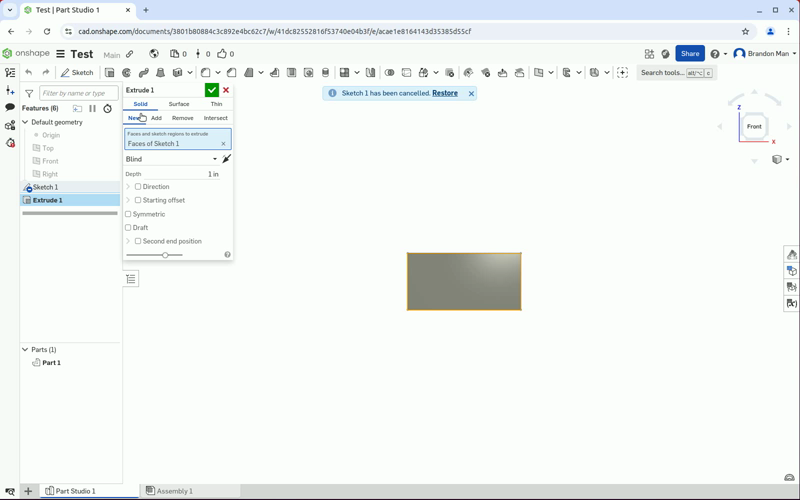
mouse_move(137, 120)
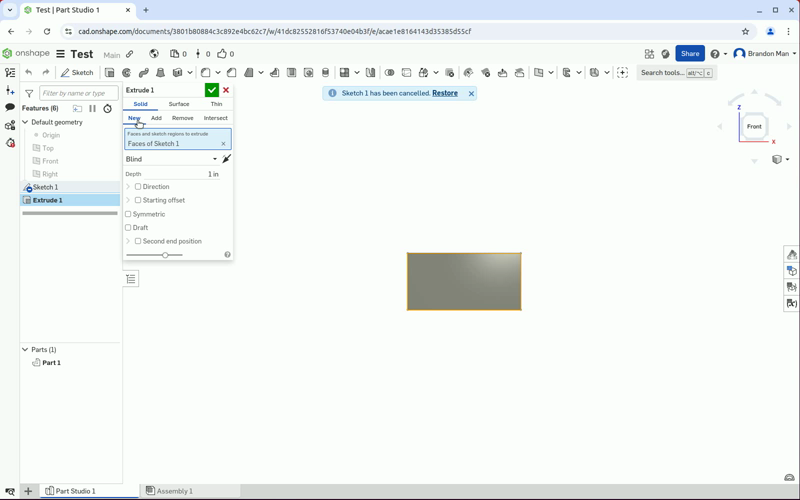
click(137, 120)
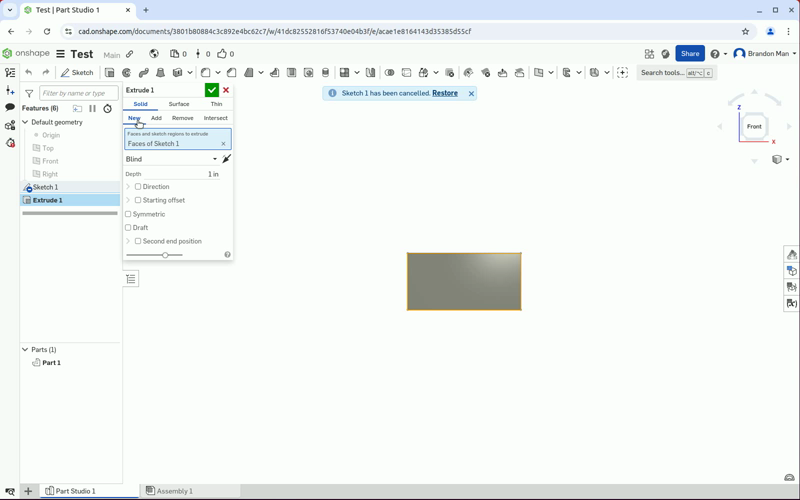
key(tab, 4)
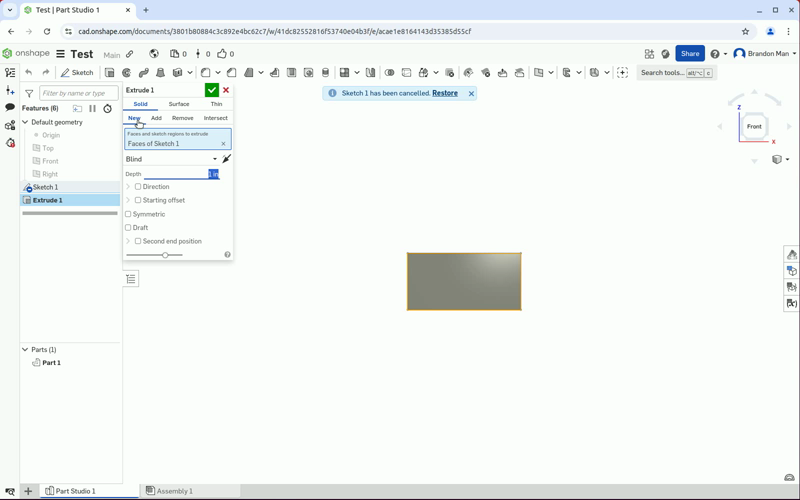
text(23.108)
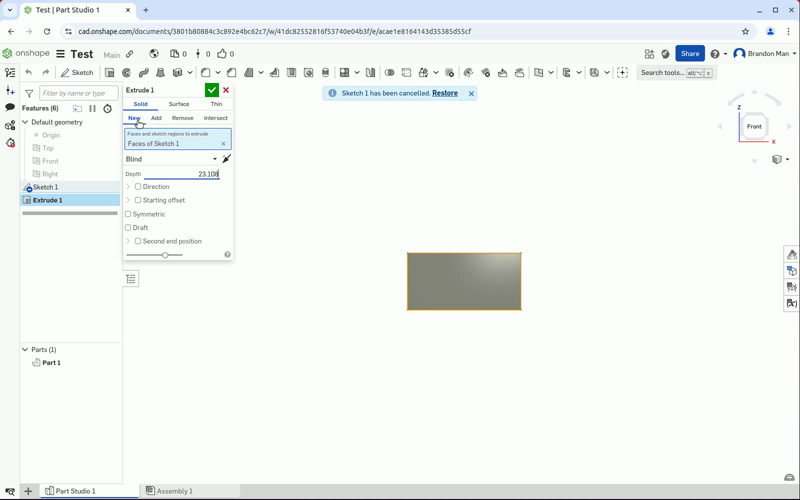
key(enter)
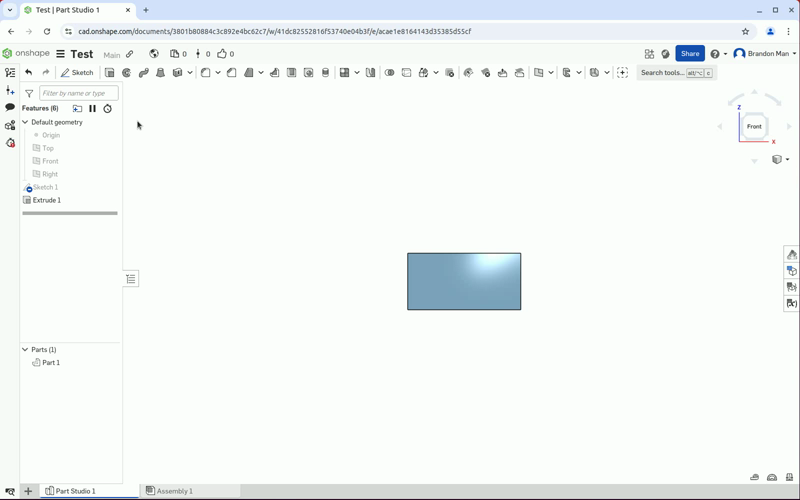
key(shift+h)
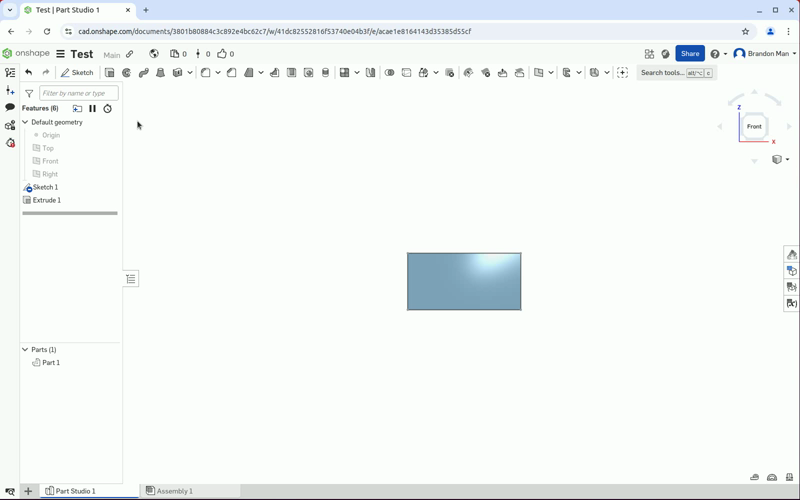
key(shift+h)
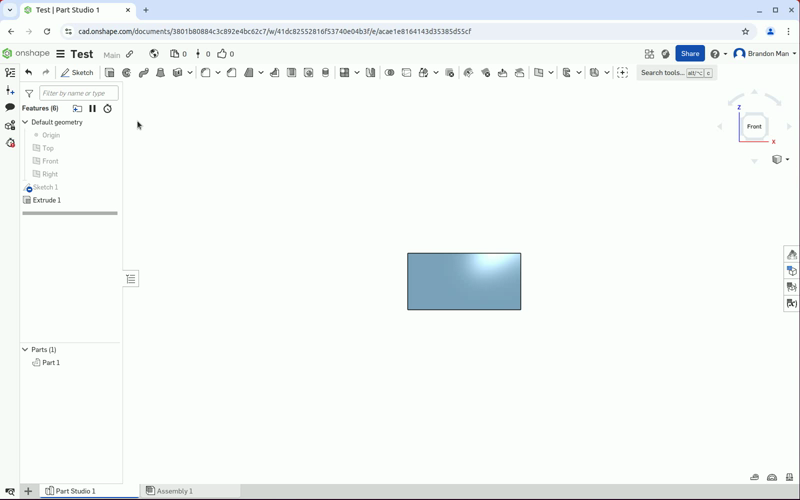
mouse_move(73, 189)
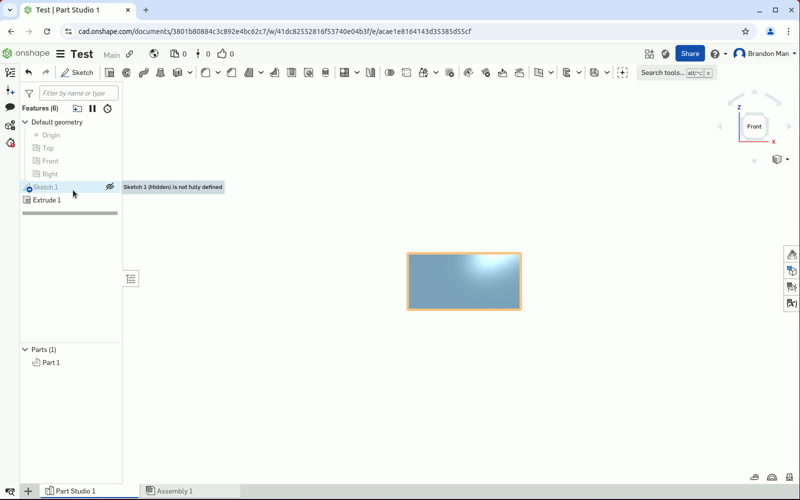
click(73, 189)
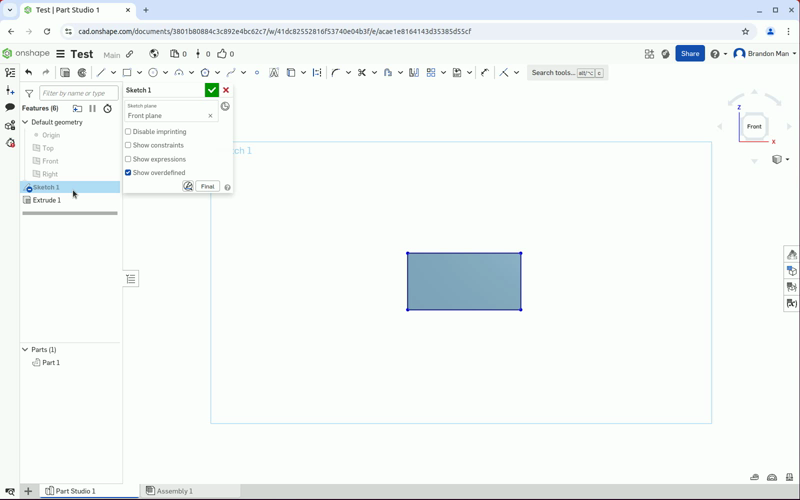
mouse_move(229, 92)
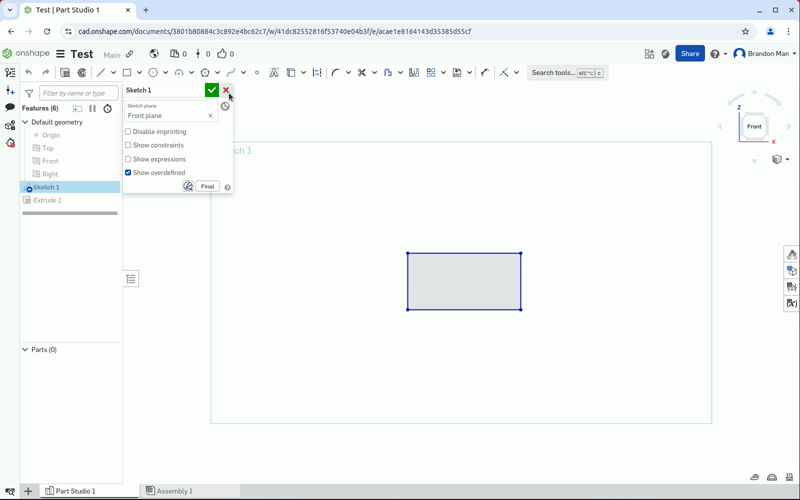
click(229, 92)
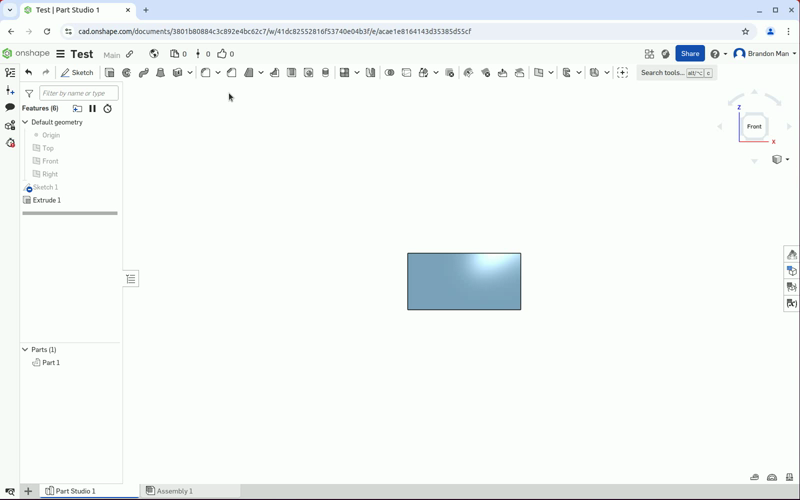
mouse_move(73, 352)
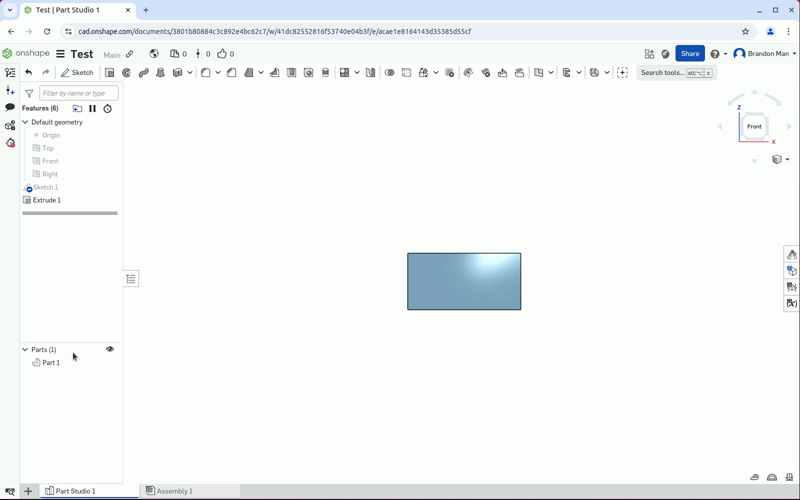
key(y)
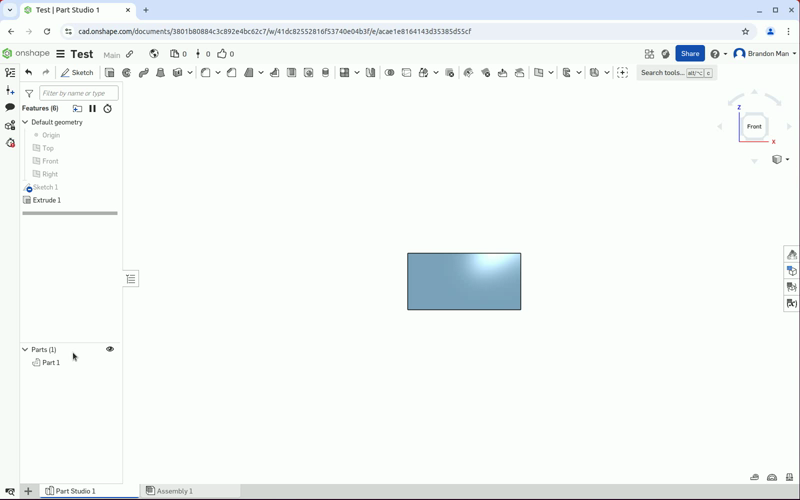
key(shift+p)
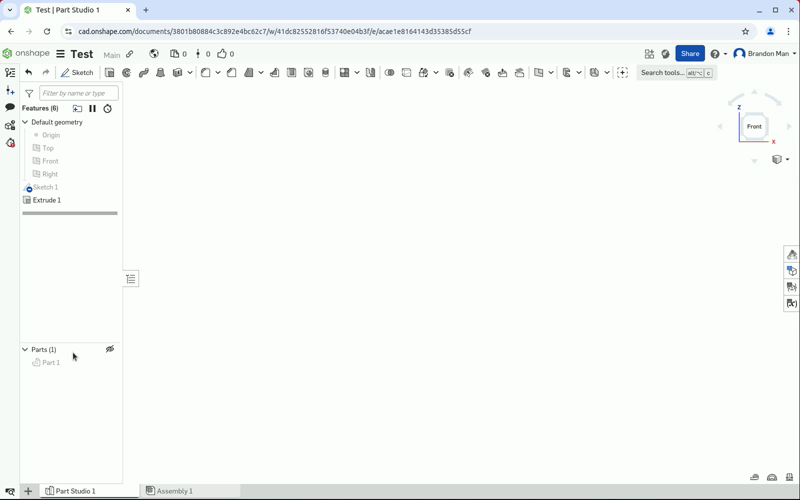
key(space)
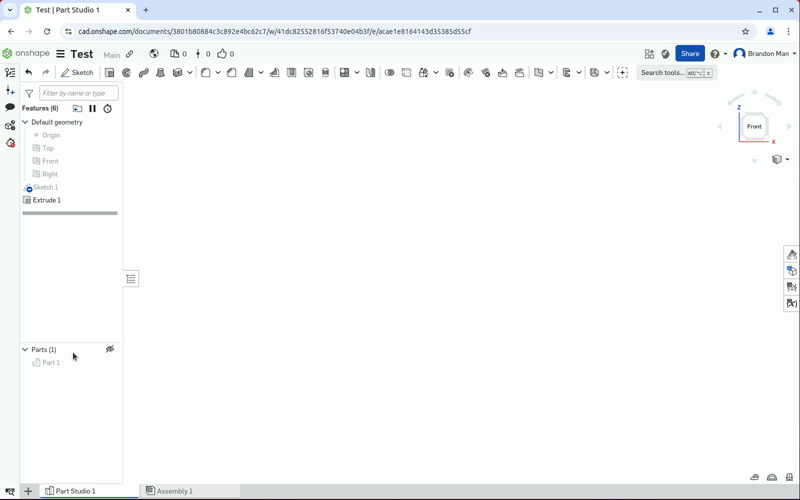
key_down(shift)
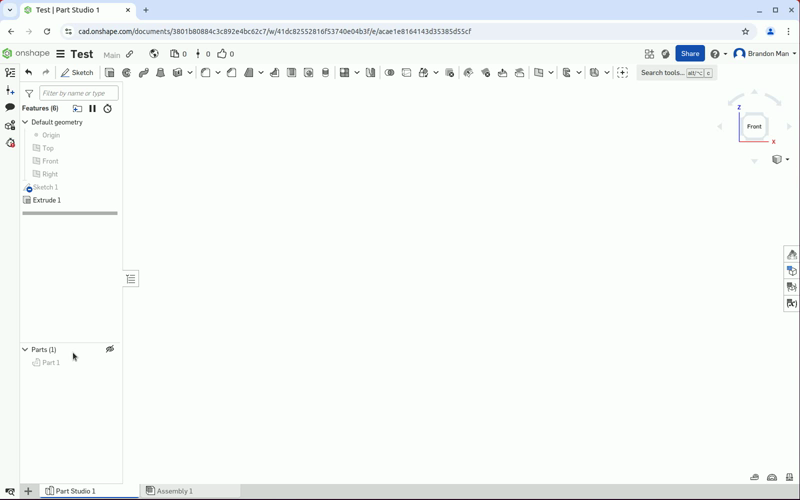
key(down)
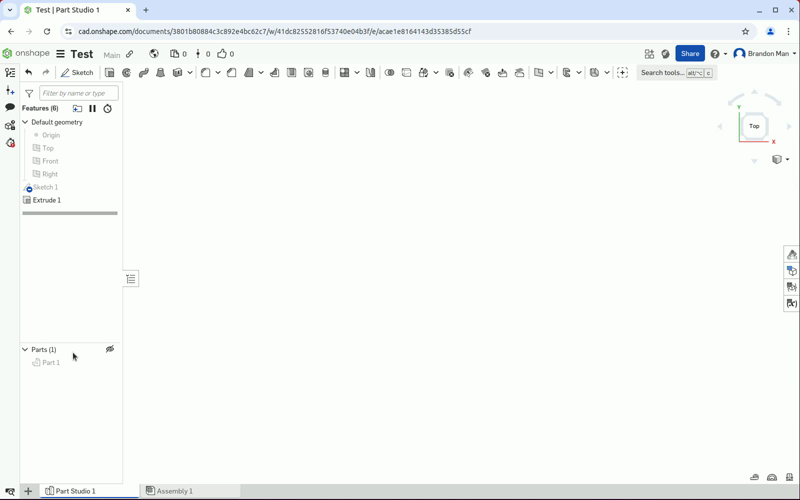
key_up(shift)
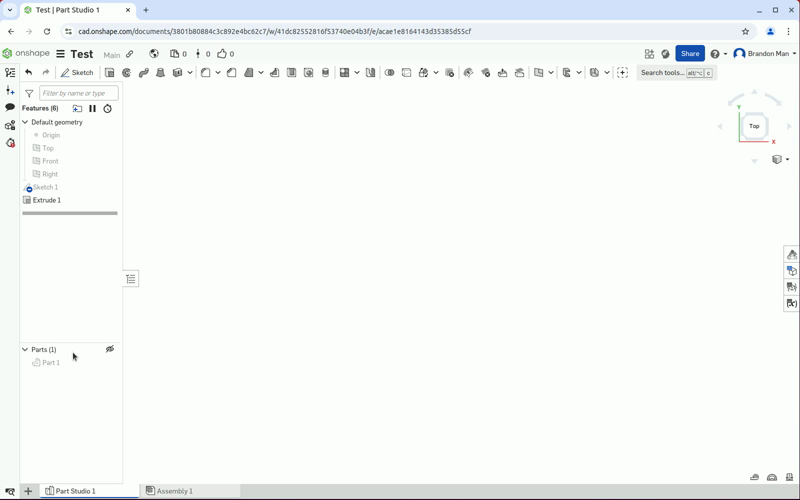
mouse_move(73, 352)
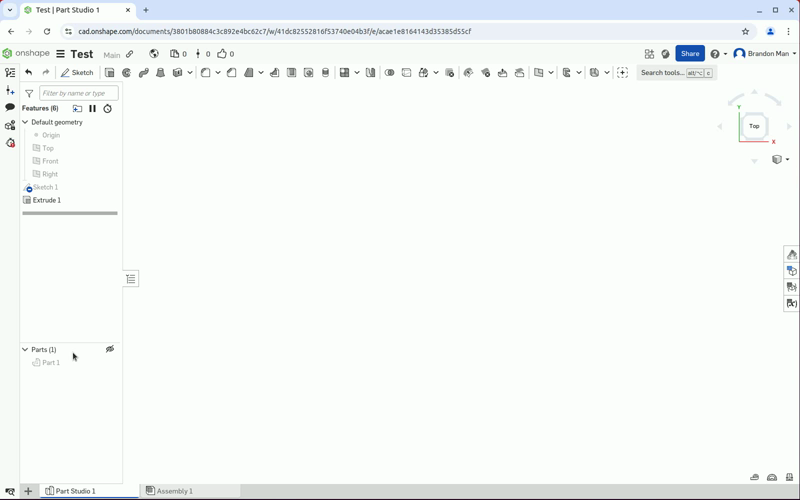
key(shift+y)
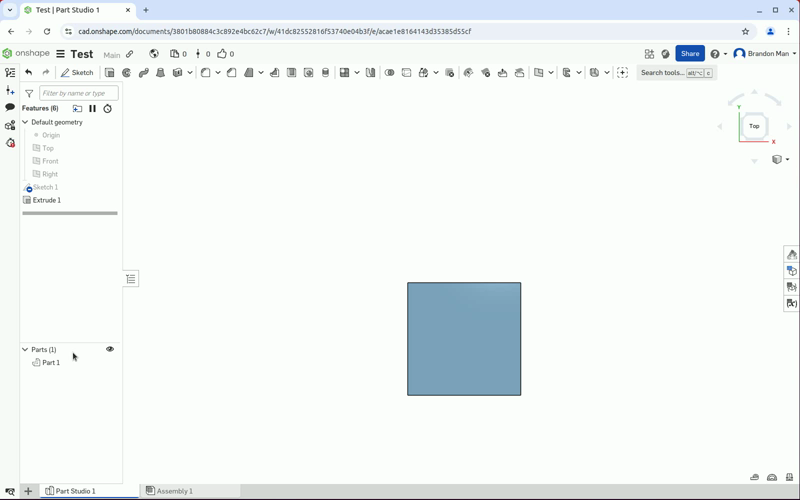
mouse_move(541, 75)
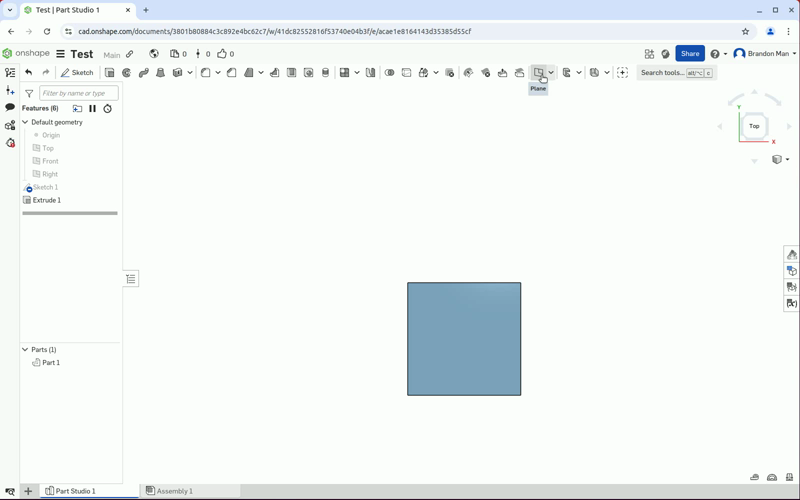
click(541, 75)
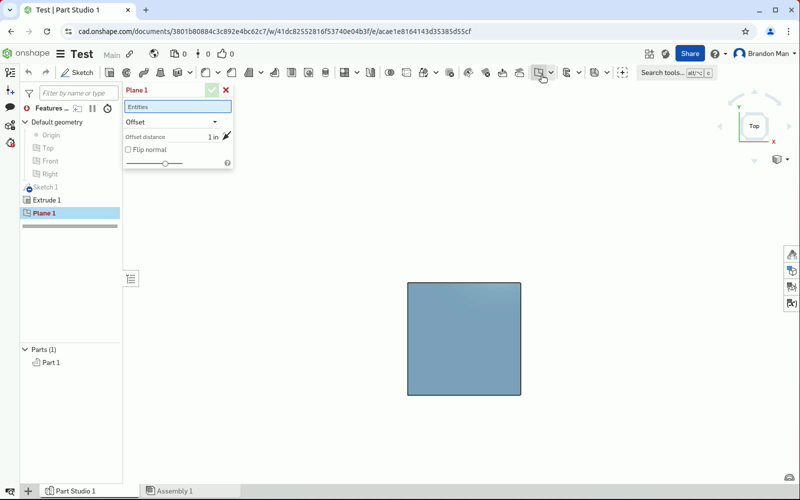
mouse_move(73, 150)
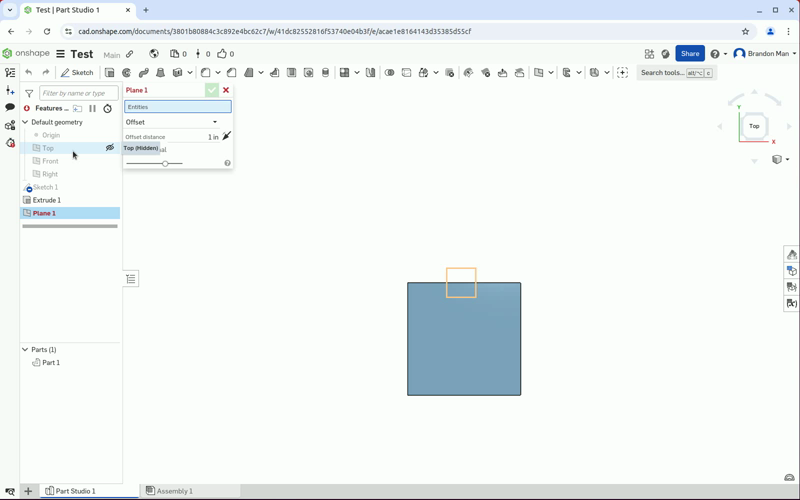
click(73, 150)
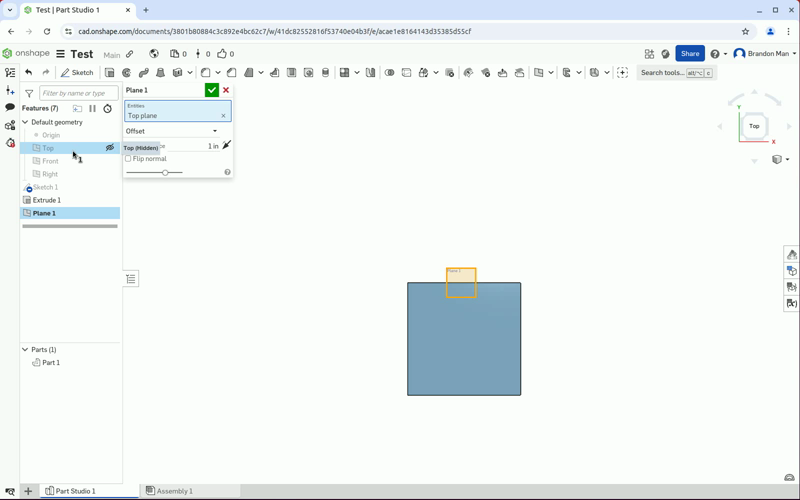
key(tab, 2)
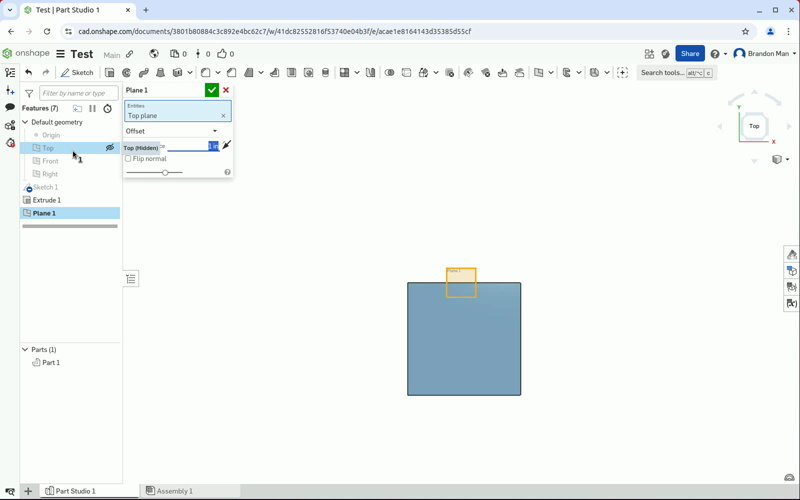
text(6.008)
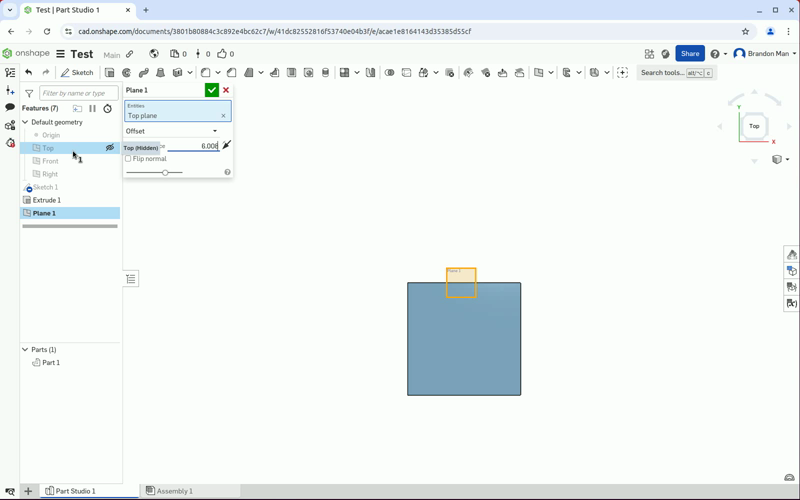
key(enter, 2)
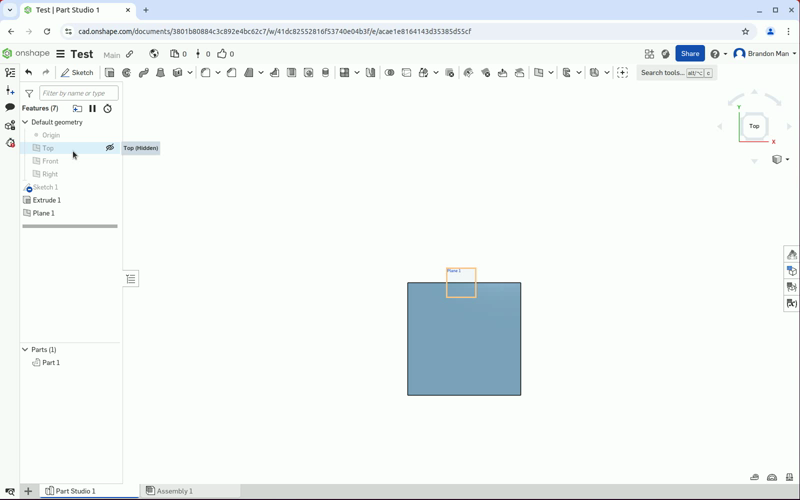
key(shift+s)
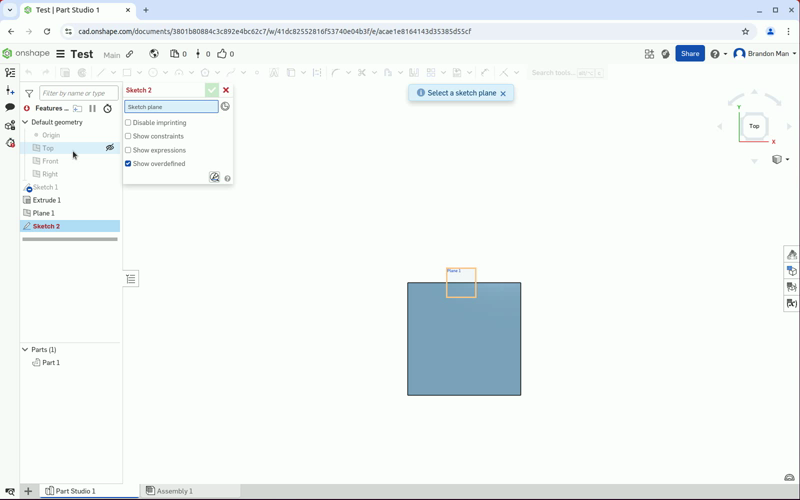
mouse_move(73, 215)
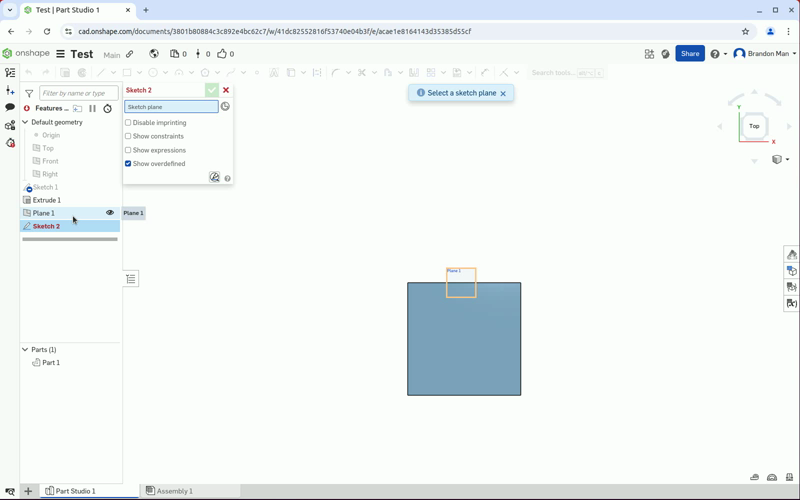
click(73, 215)
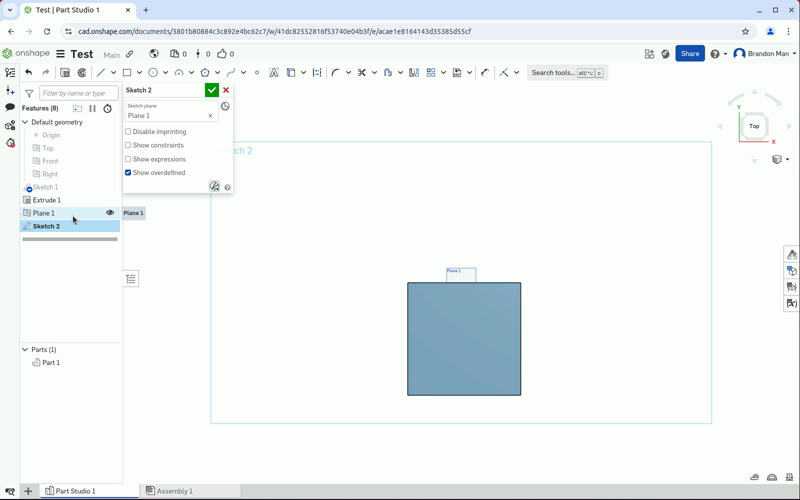
mouse_move(73, 352)
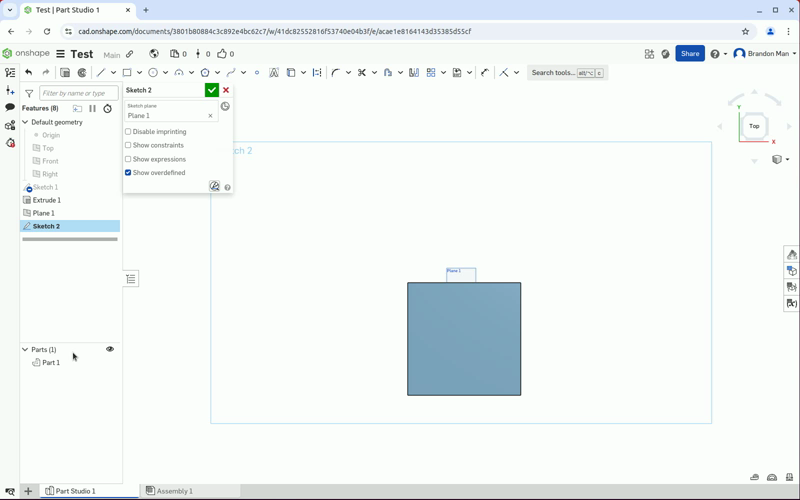
key(y)
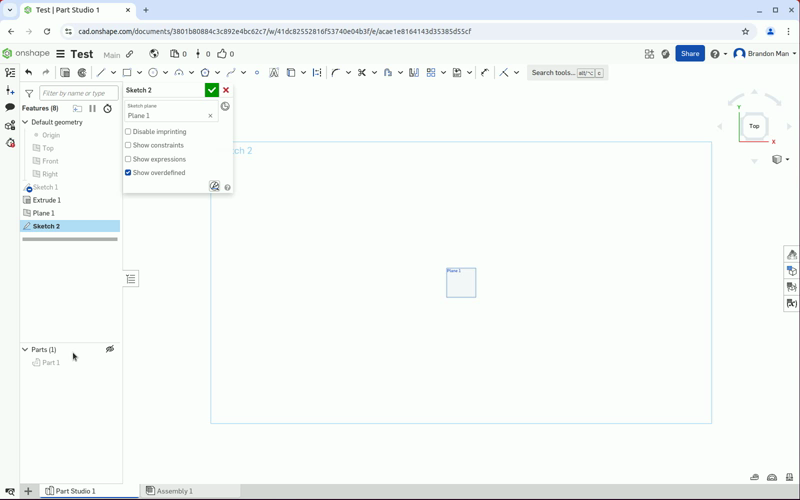
key(c)
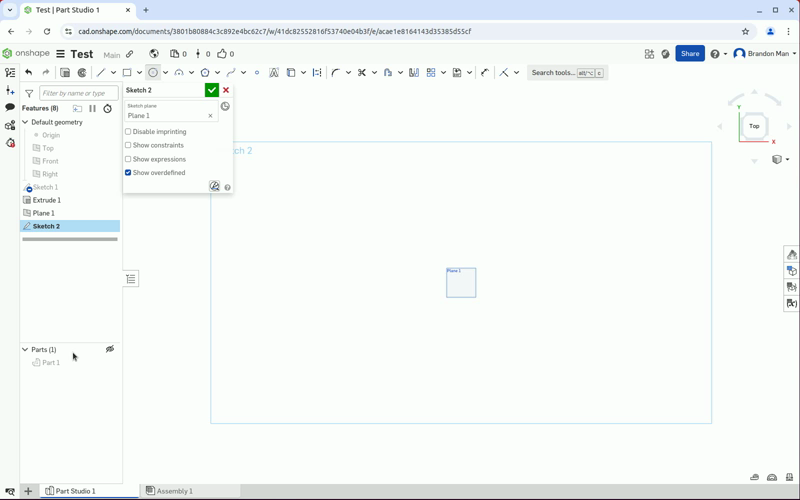
key_down(shift)
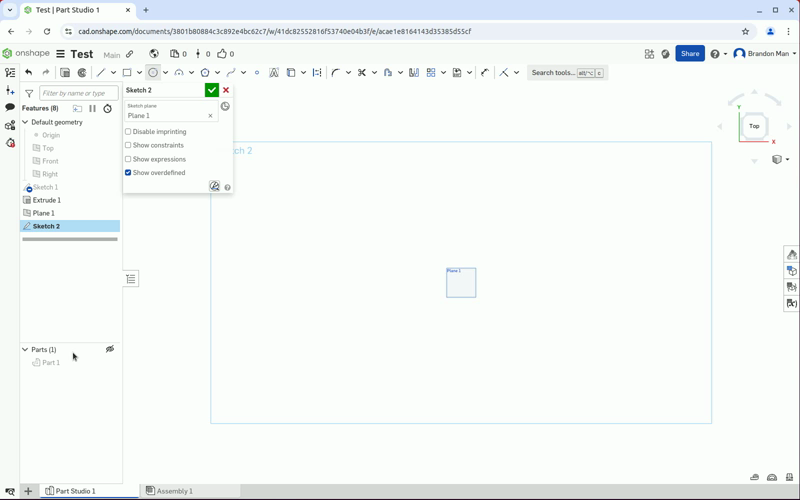
mouse_move(461, 349)
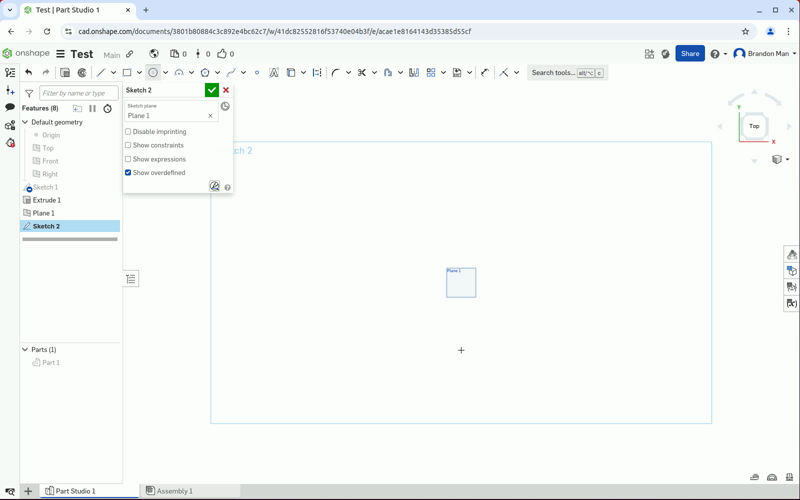
click(461, 349)
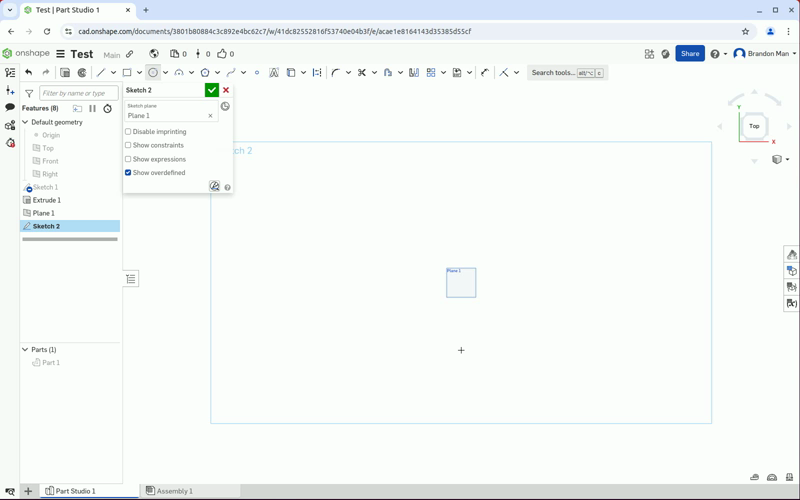
key_up(shift)
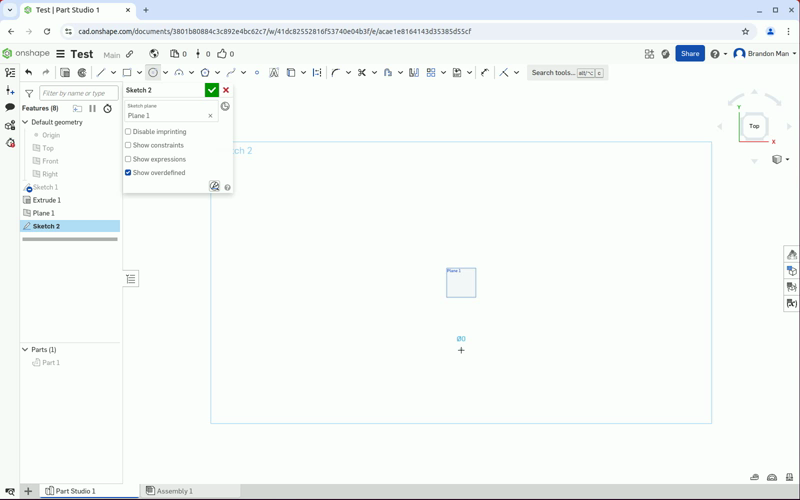
mouse_move(472, 349)
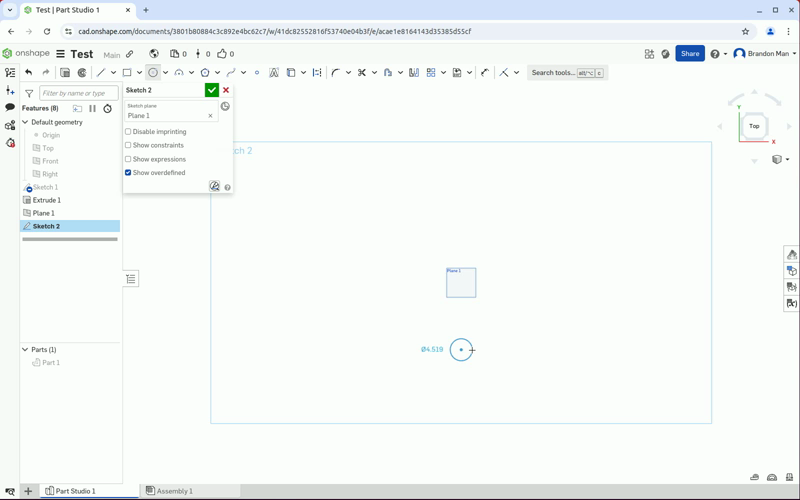
click(472, 349)
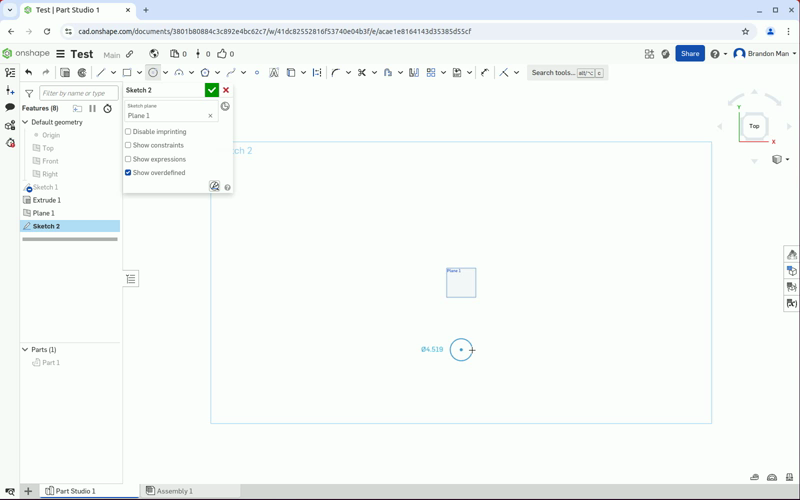
key(esc)
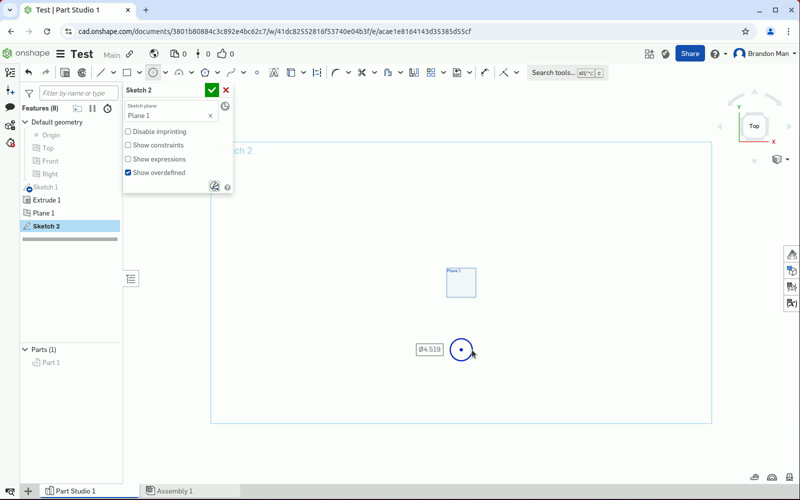
mouse_move(458, 356)
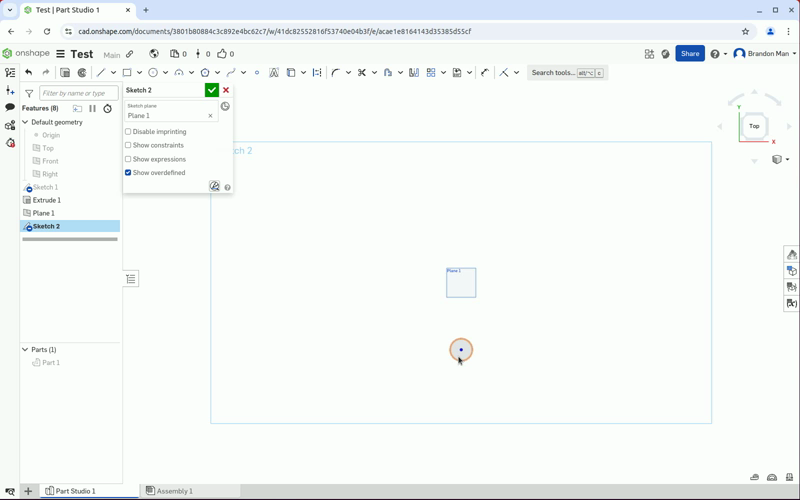
scroll(6)
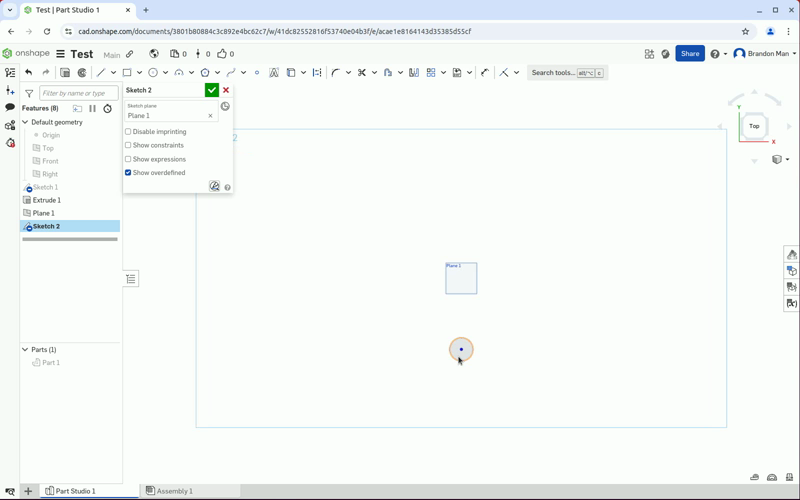
scroll(6)
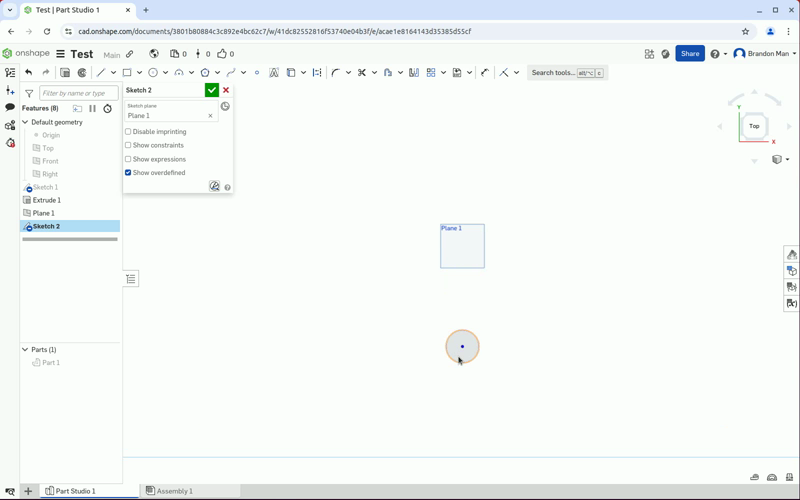
scroll(6)
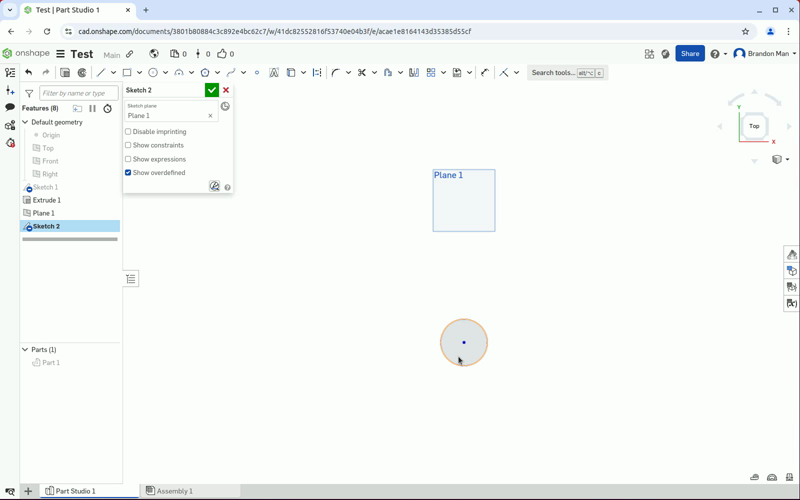
scroll(6)
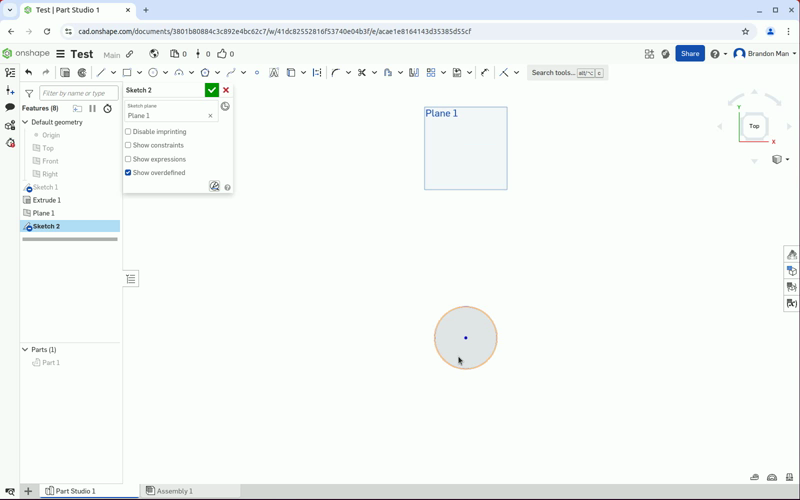
scroll(6)
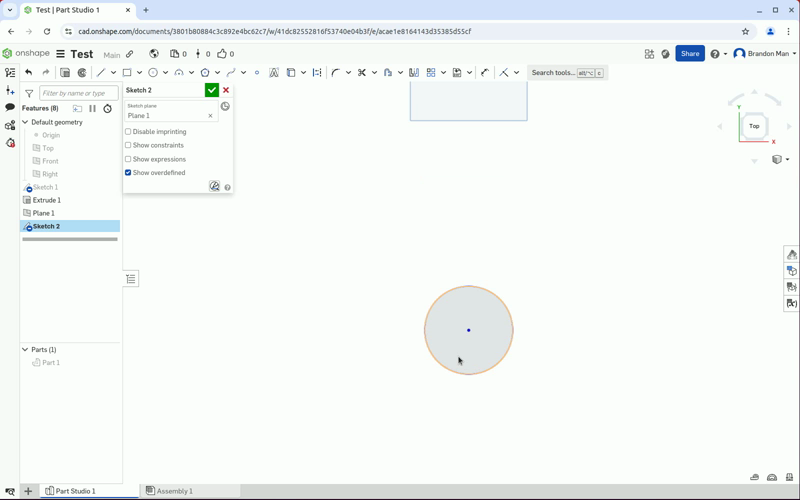
scroll(6)
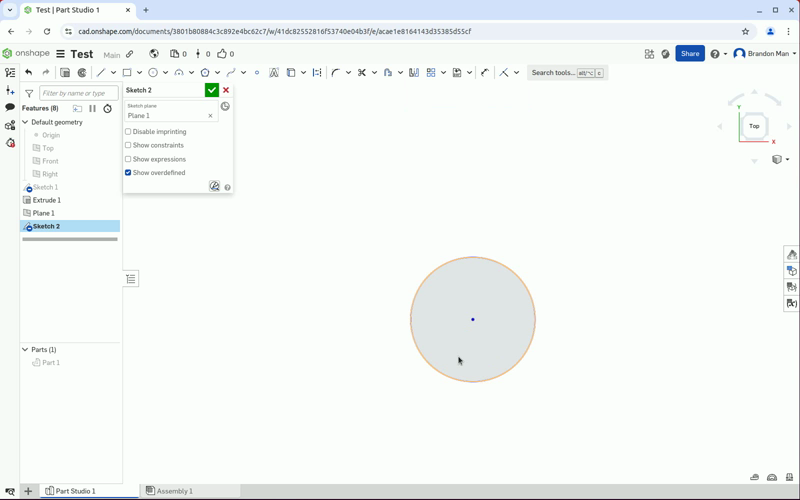
scroll(6)
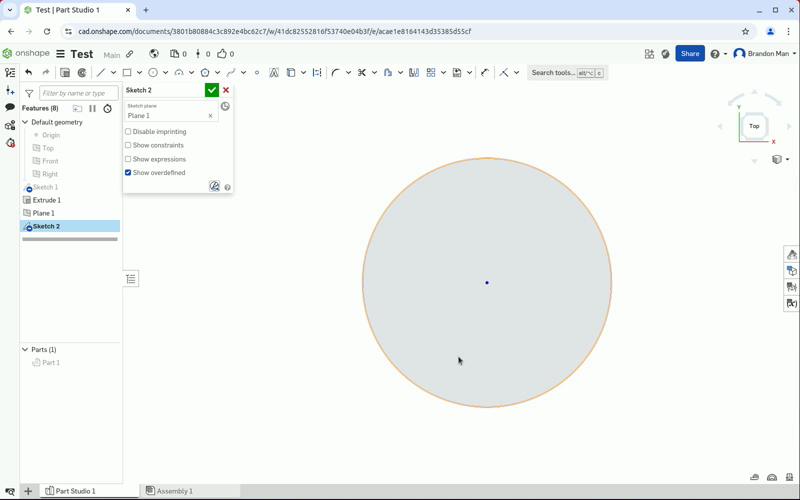
click(458, 356)
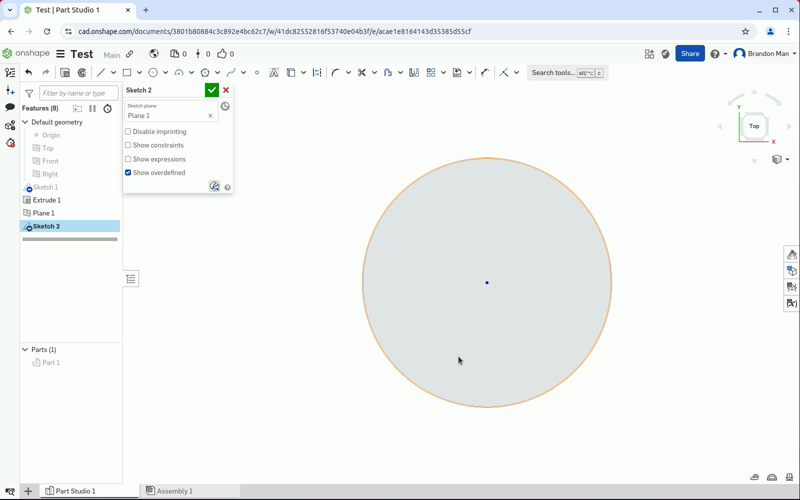
scroll(-6)
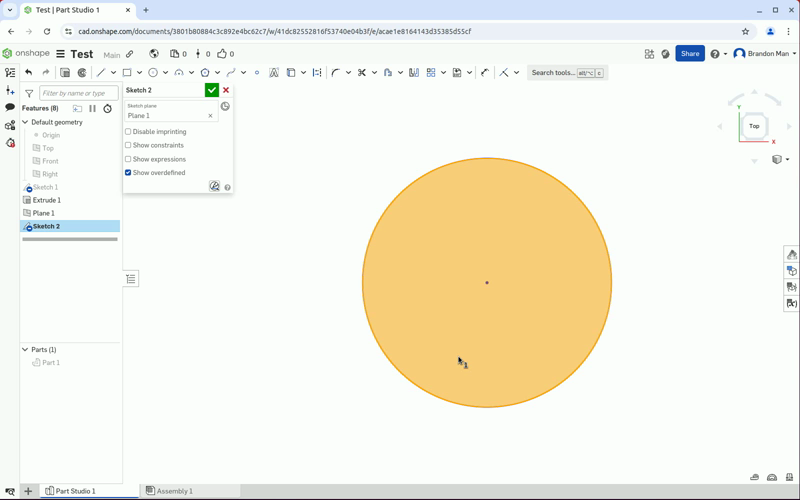
scroll(-6)
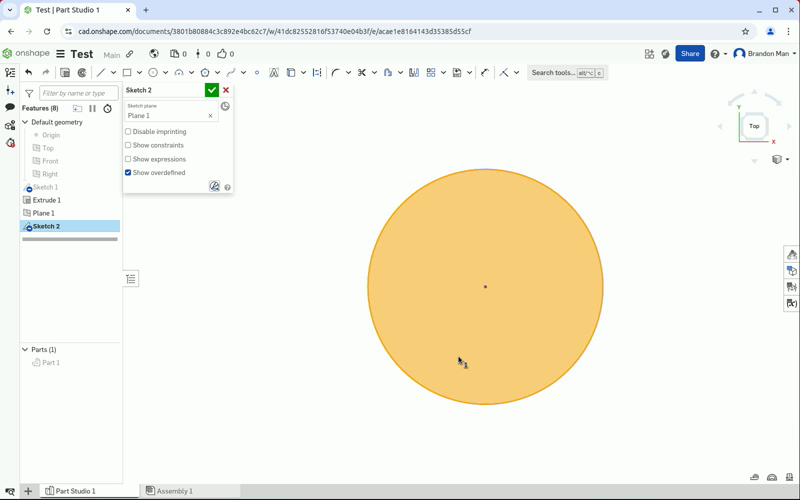
scroll(-6)
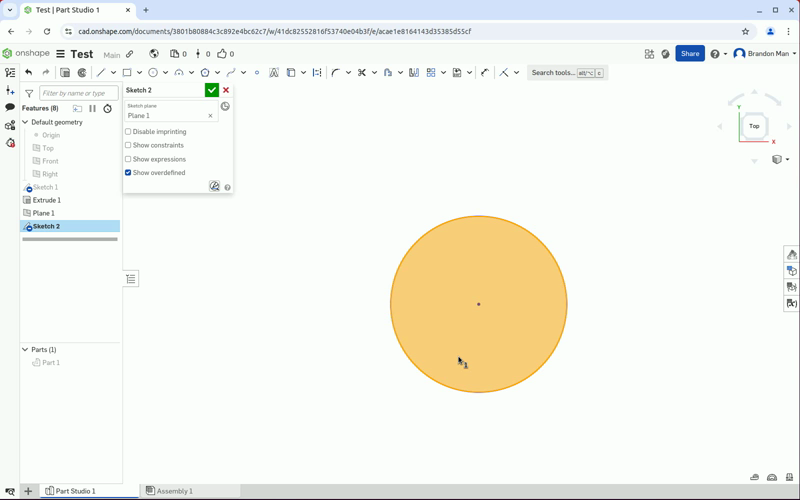
scroll(-6)
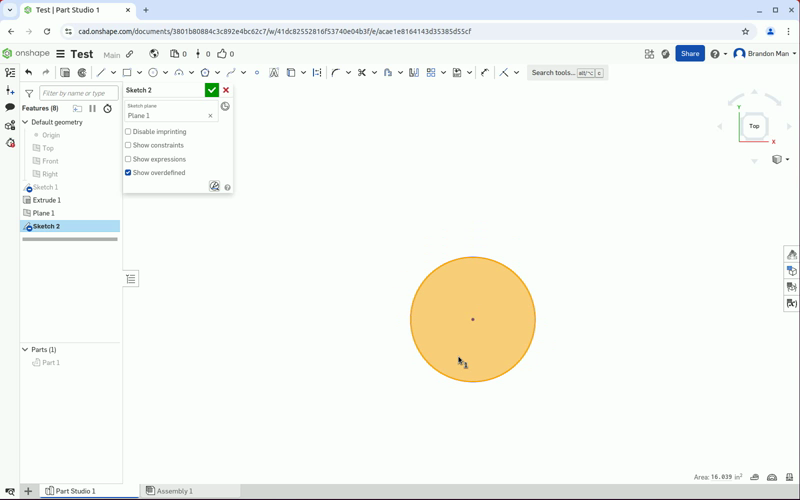
scroll(-6)
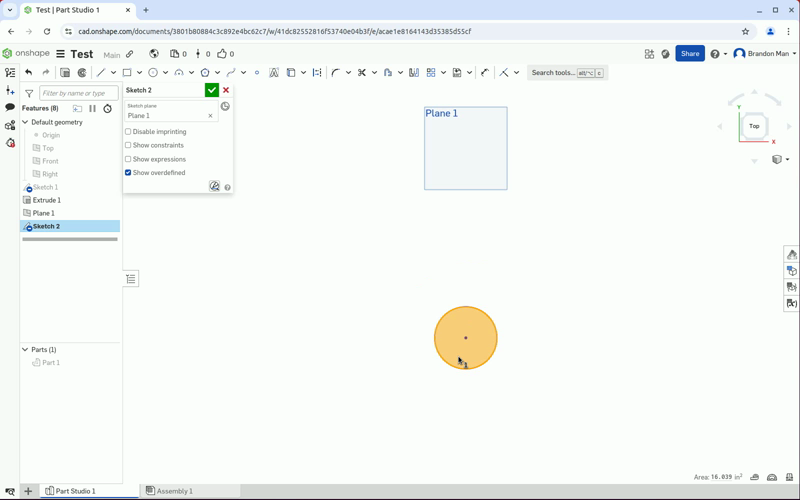
scroll(-6)
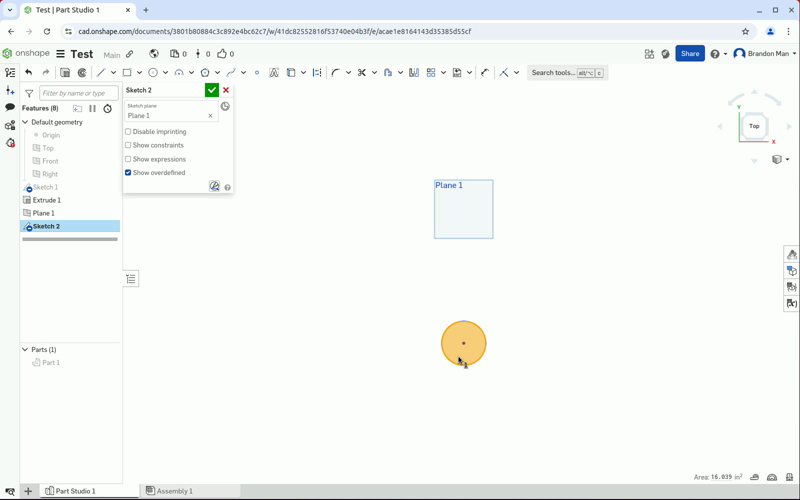
scroll(-6)
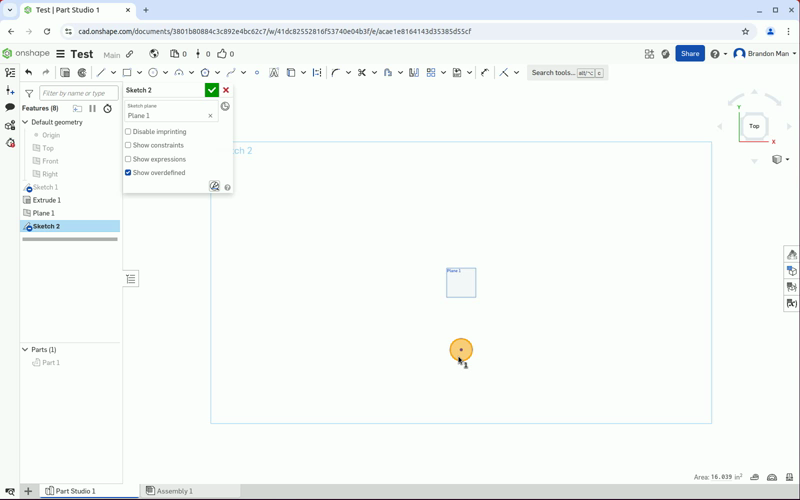
mouse_move(73, 352)
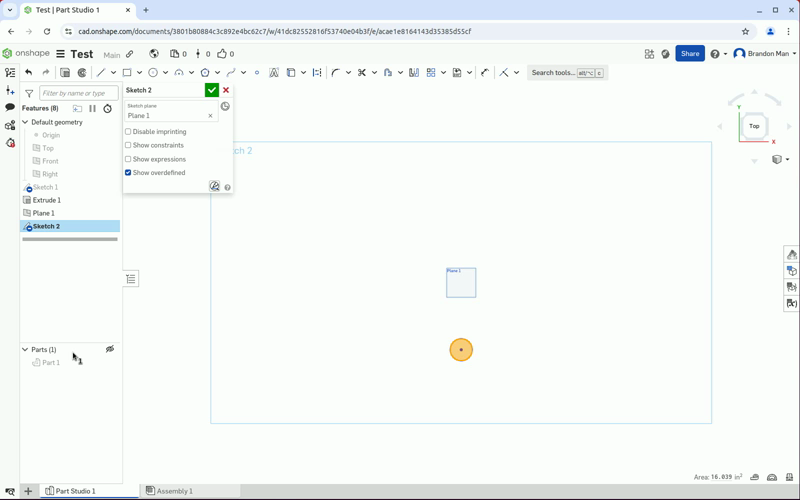
key(shift+y)
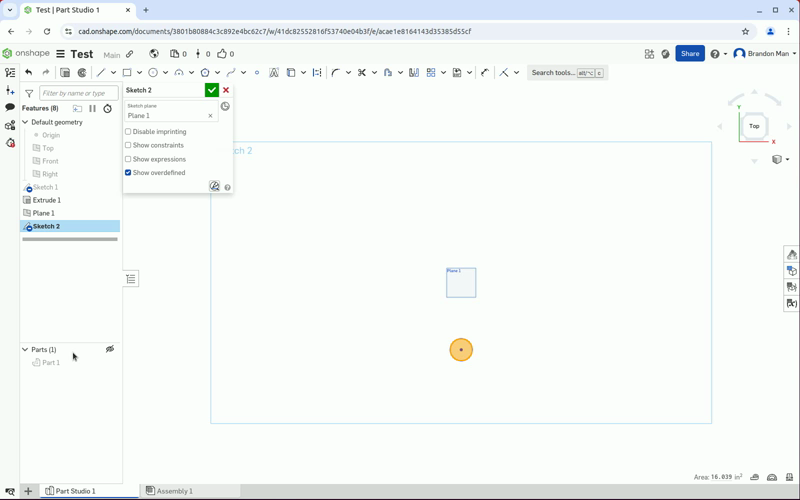
key(shift+e)
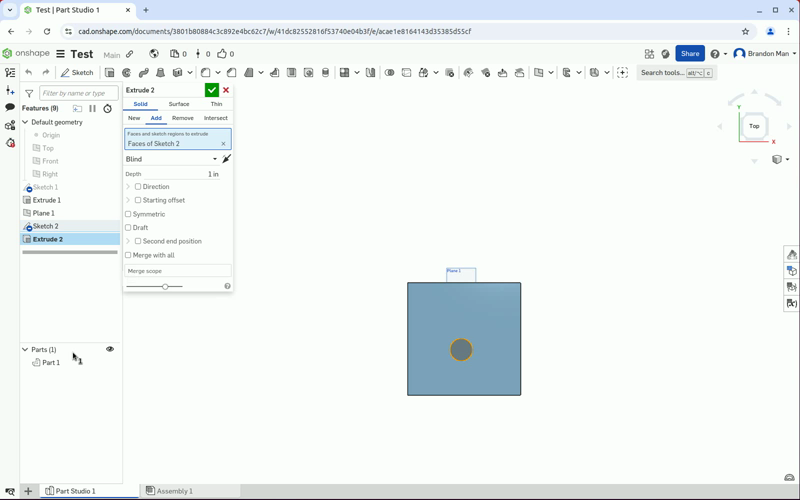
mouse_move(143, 106)
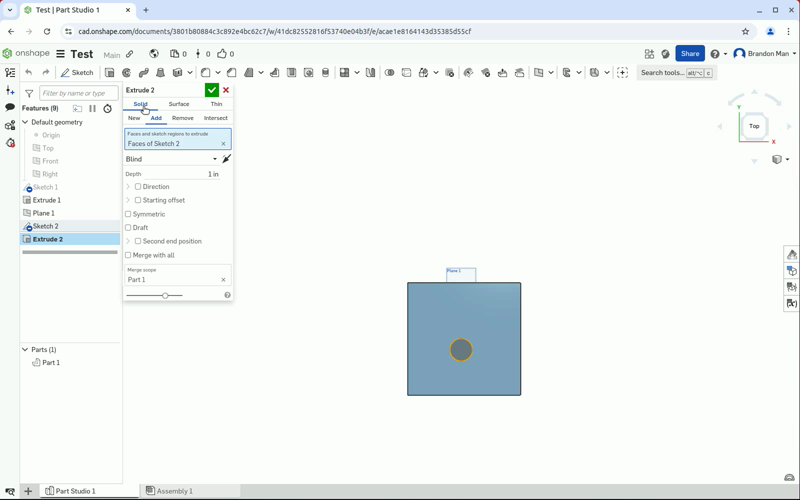
click(143, 106)
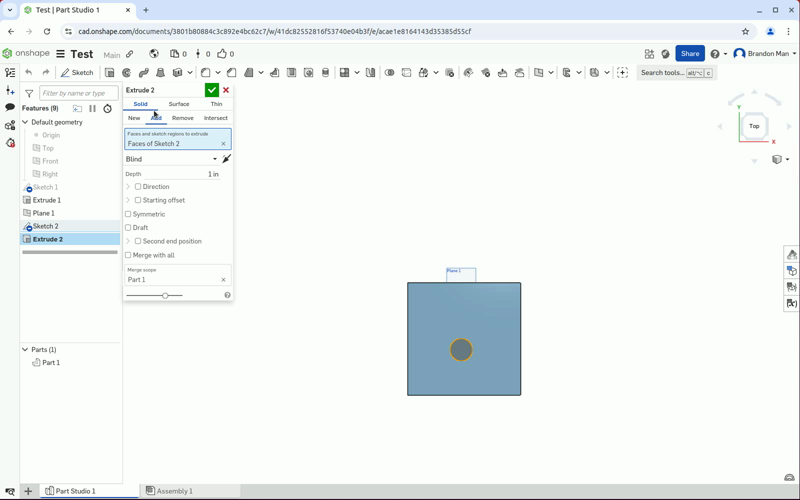
mouse_move(186, 120)
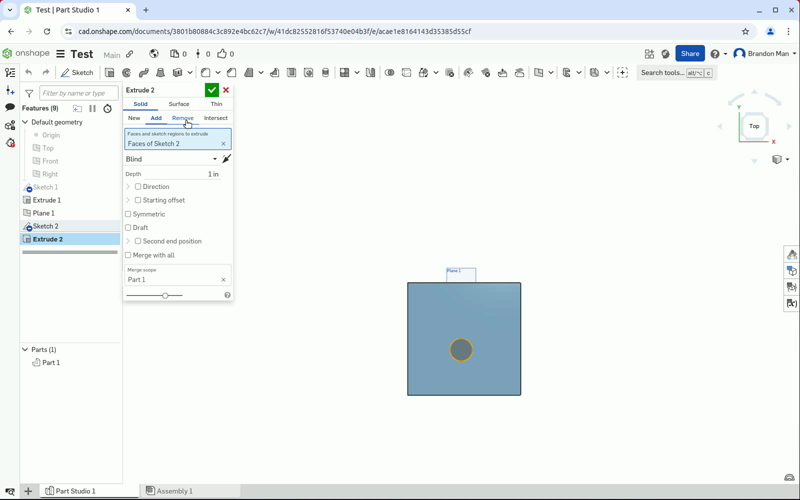
click(186, 120)
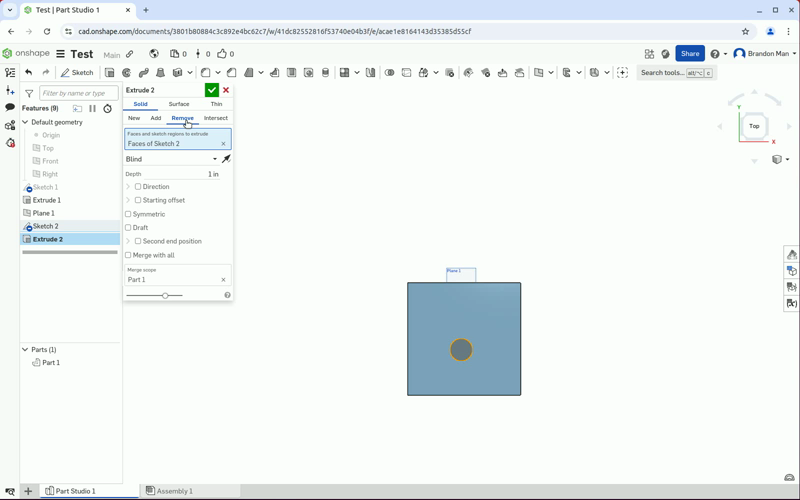
key(tab, 4)
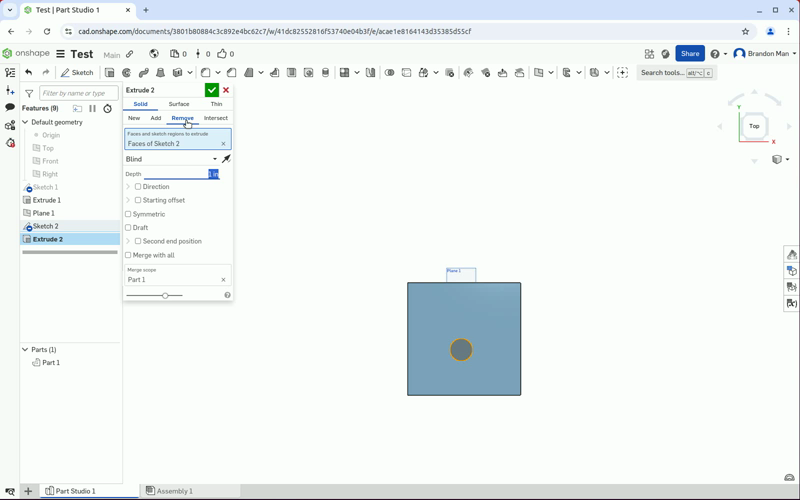
text(5.536)
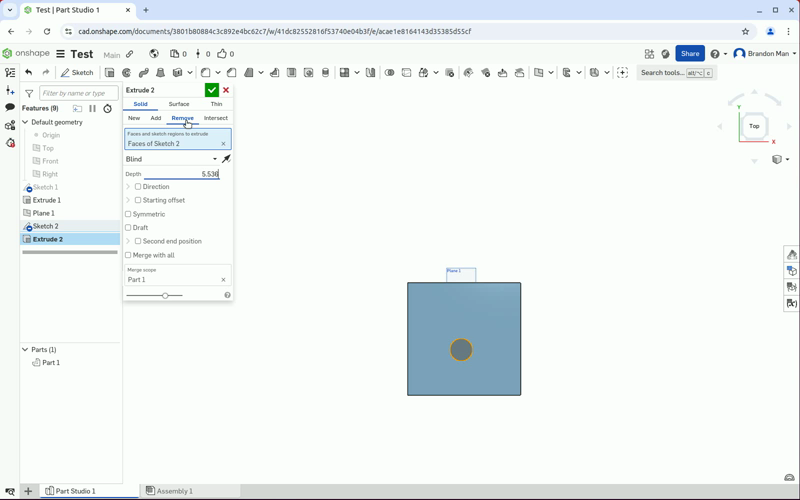
key(tab, 6)
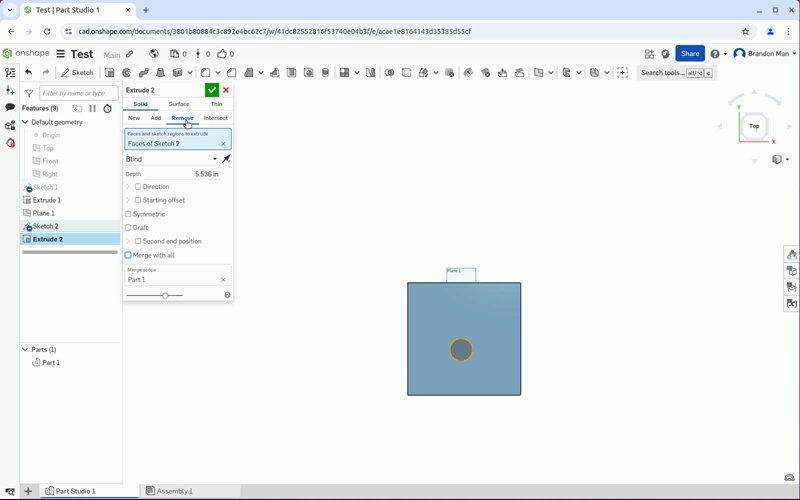
key(space)
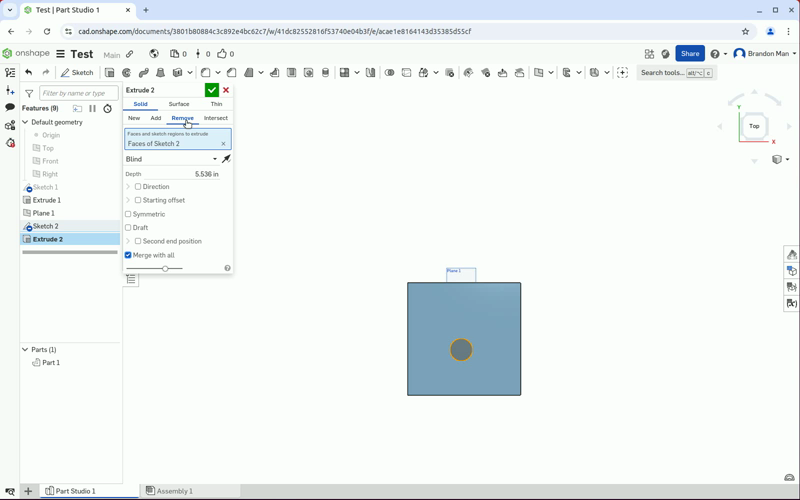
key(enter)
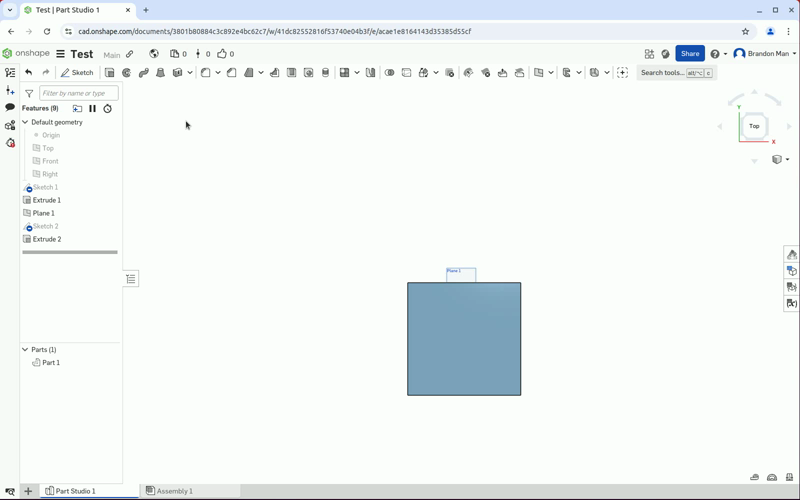
key(shift+h)
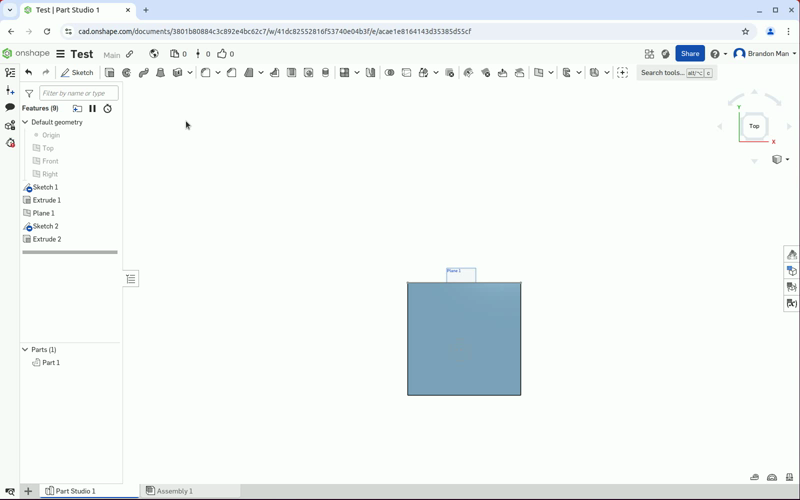
key(shift+h)
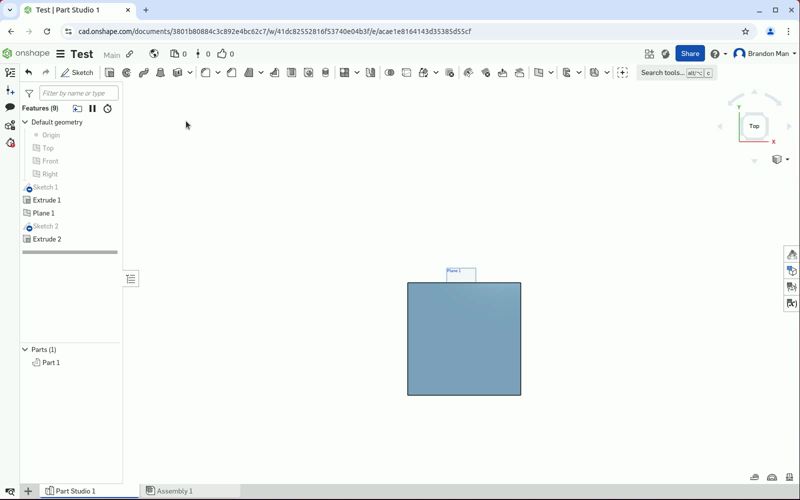
mouse_move(73, 189)
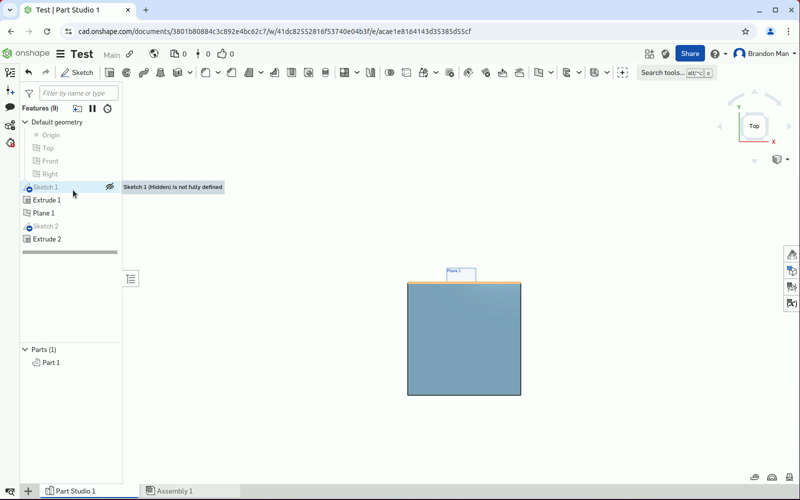
click(73, 189)
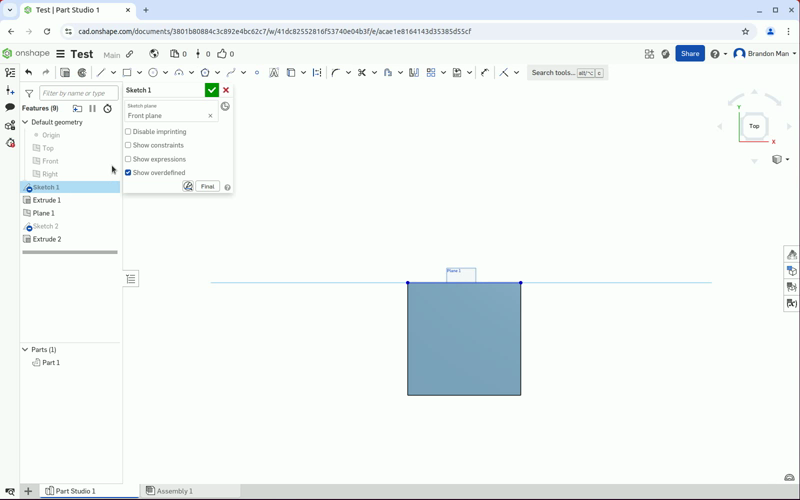
mouse_move(229, 92)
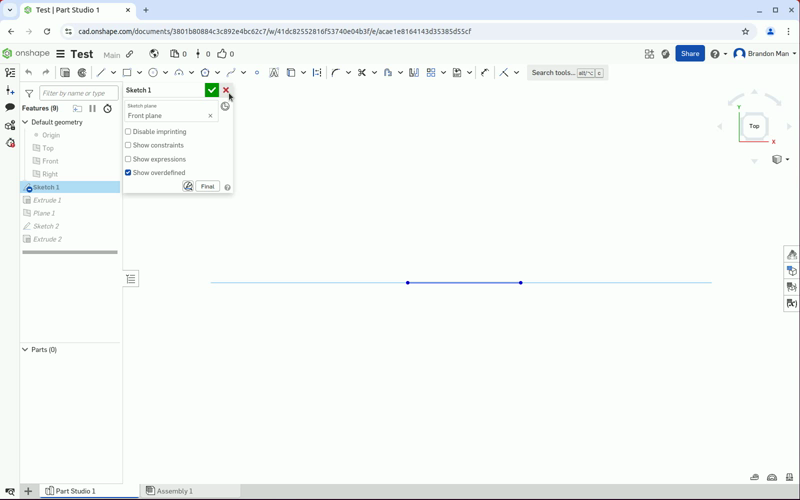
click(229, 92)
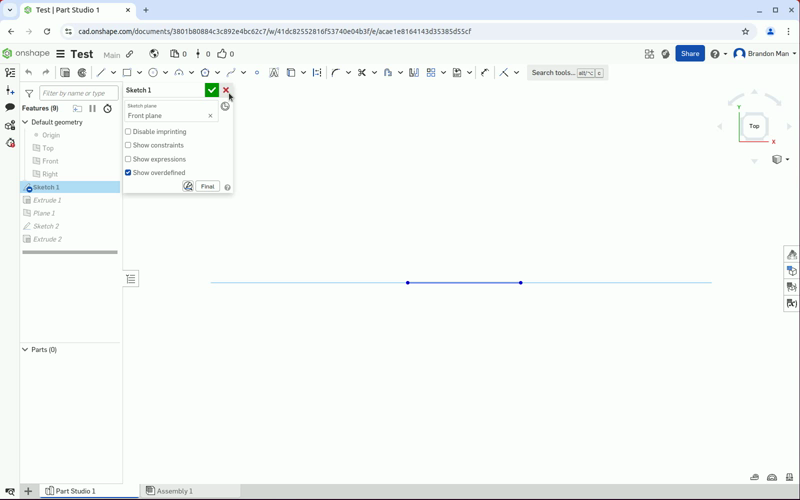
key(shift+s)
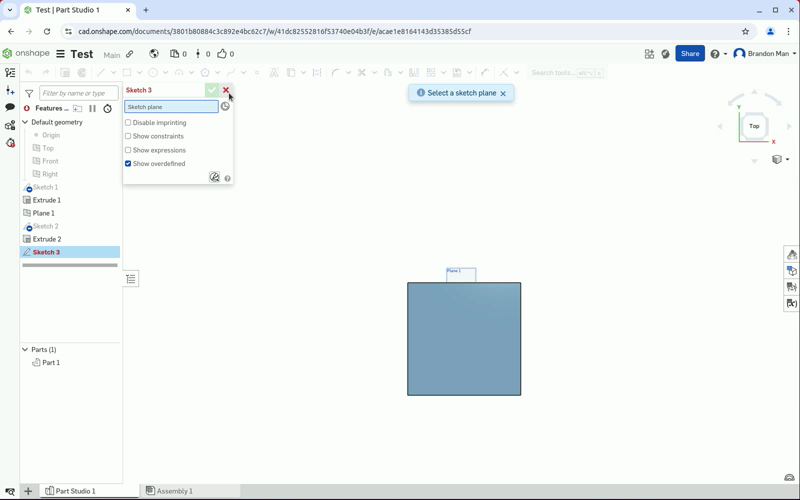
mouse_move(73, 215)
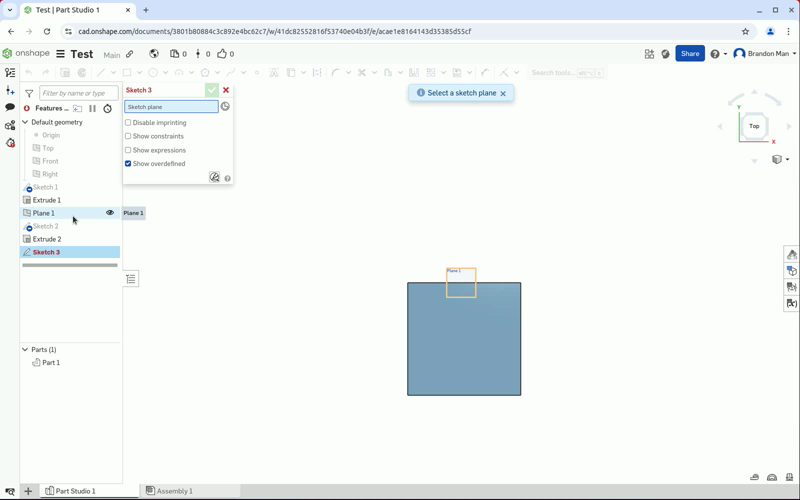
click(73, 215)
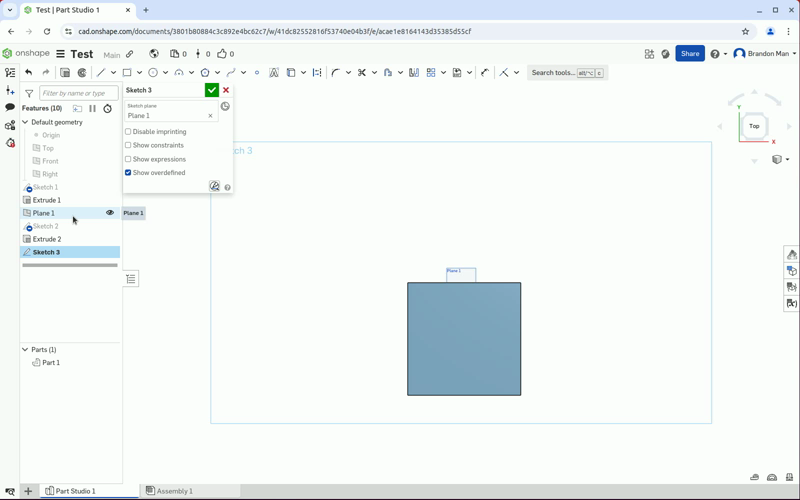
mouse_move(73, 352)
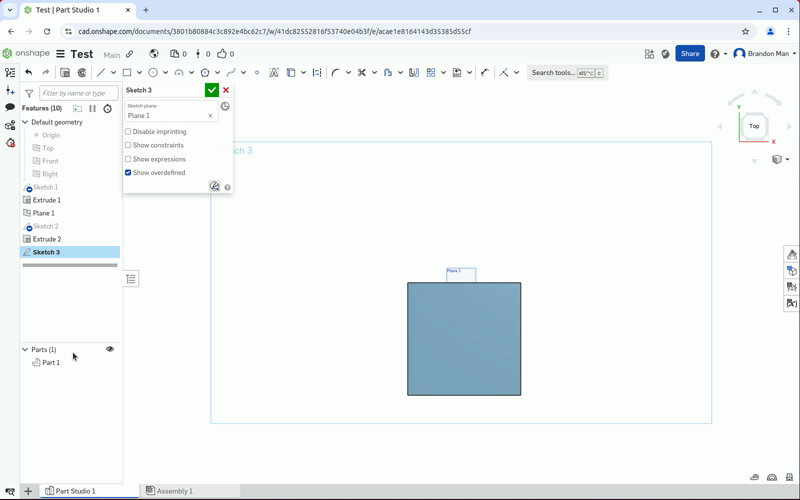
key(y)
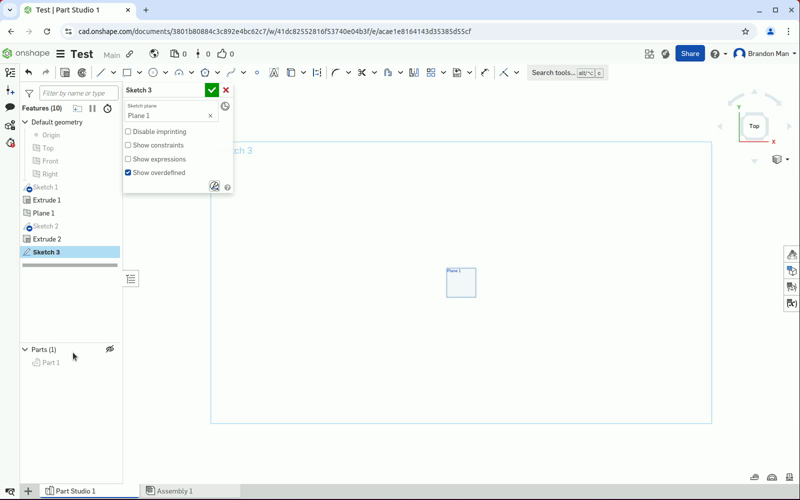
key(c)
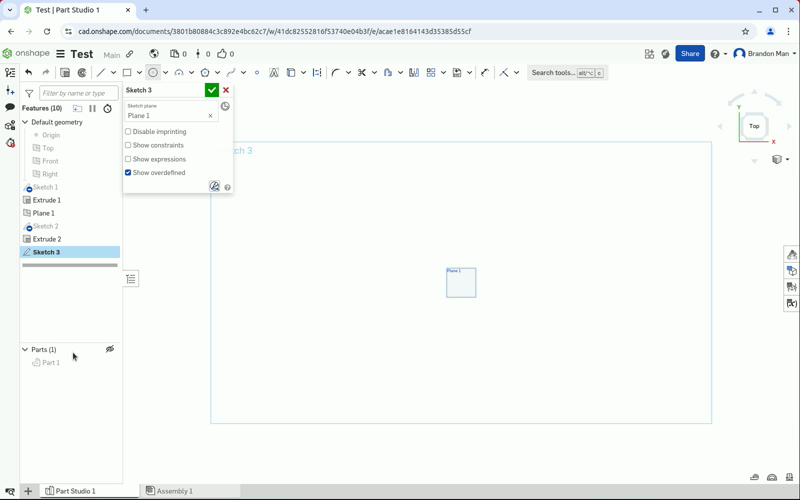
key_down(shift)
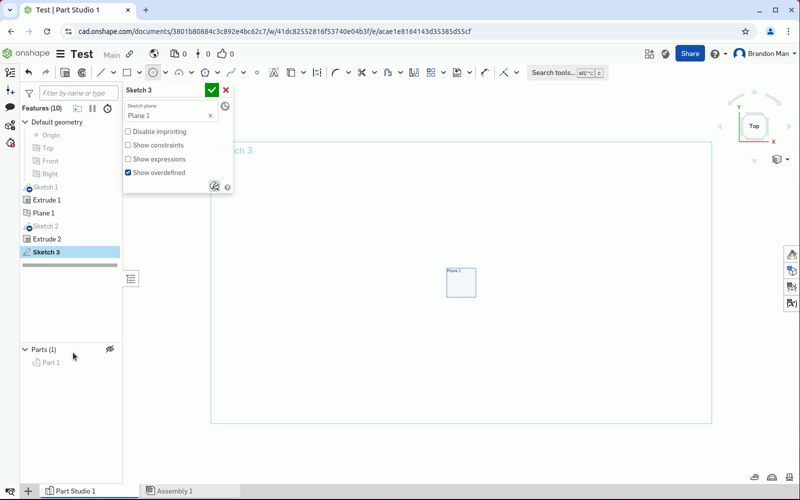
mouse_move(435, 315)
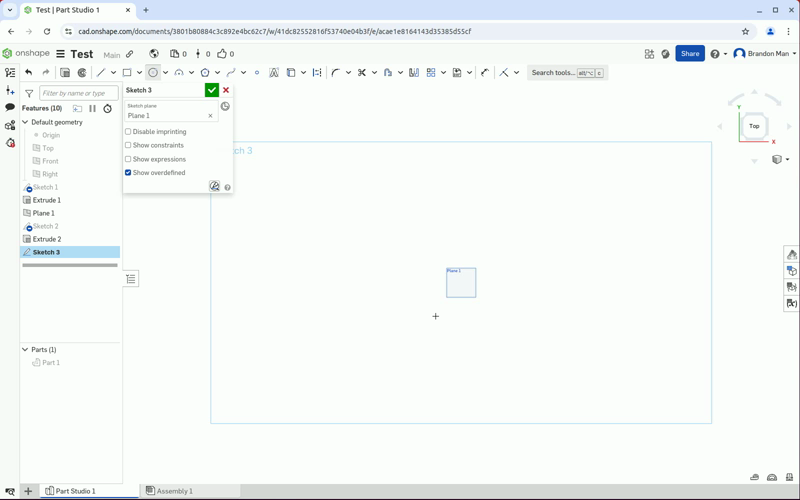
click(435, 315)
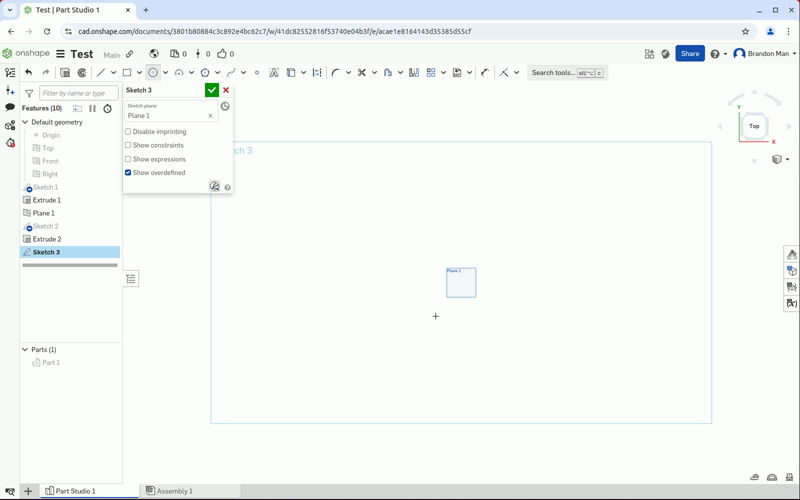
key_up(shift)
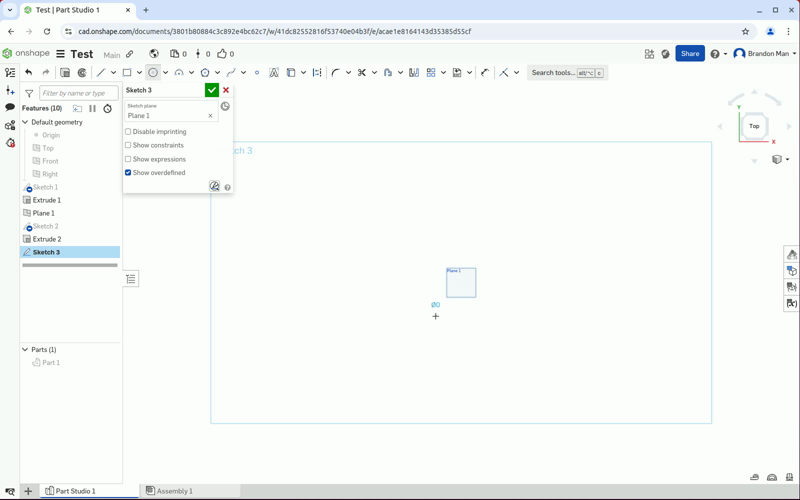
mouse_move(446, 315)
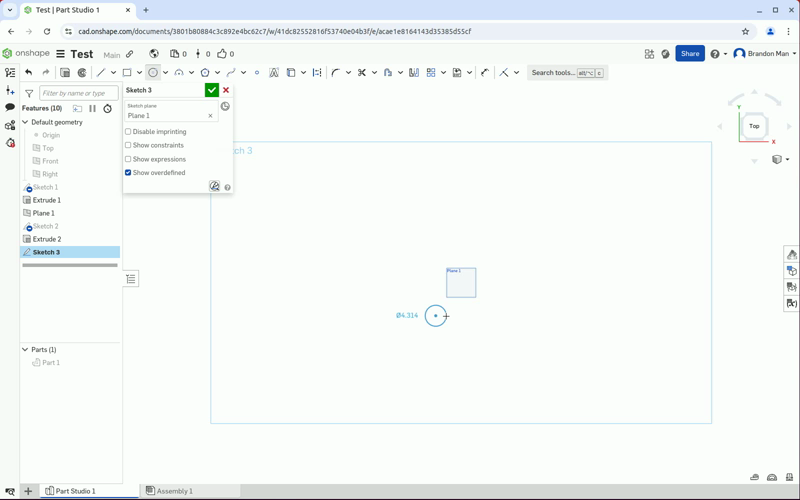
click(446, 315)
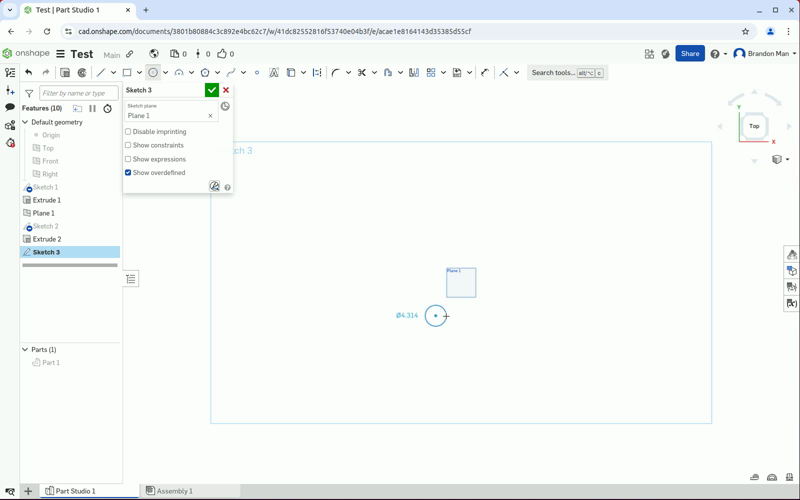
key(esc)
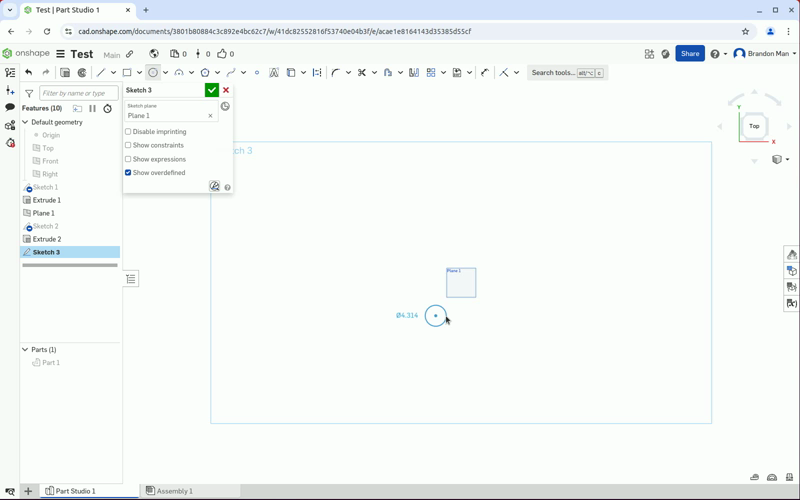
mouse_move(438, 322)
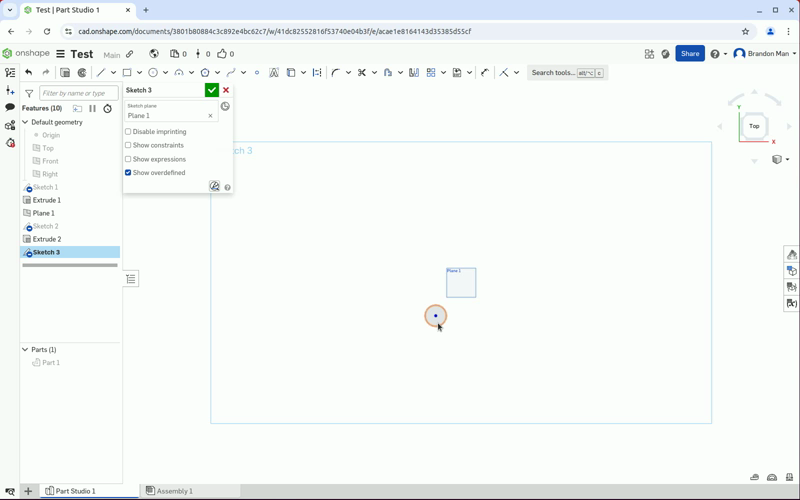
scroll(6)
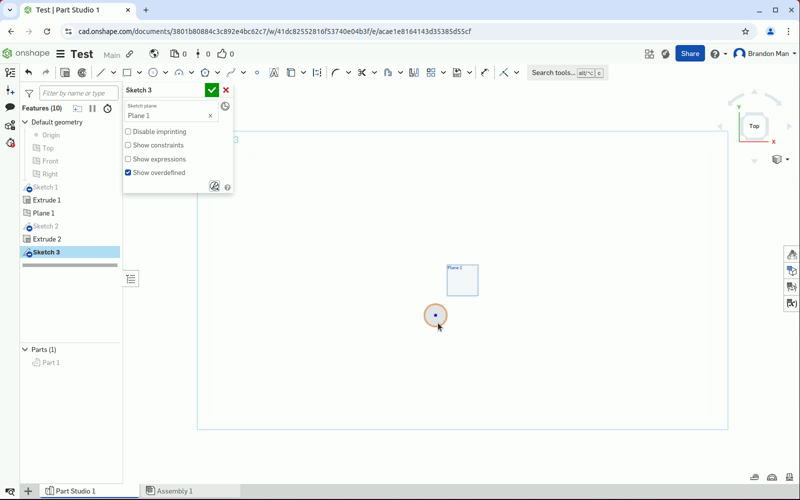
scroll(6)
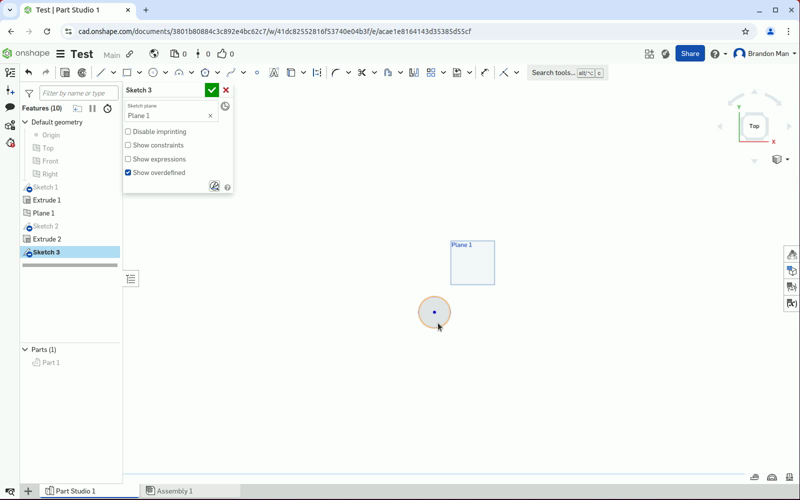
scroll(6)
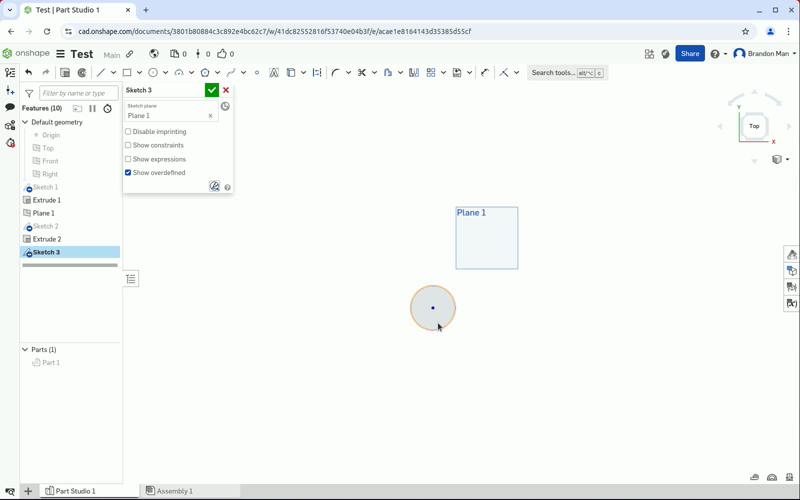
scroll(6)
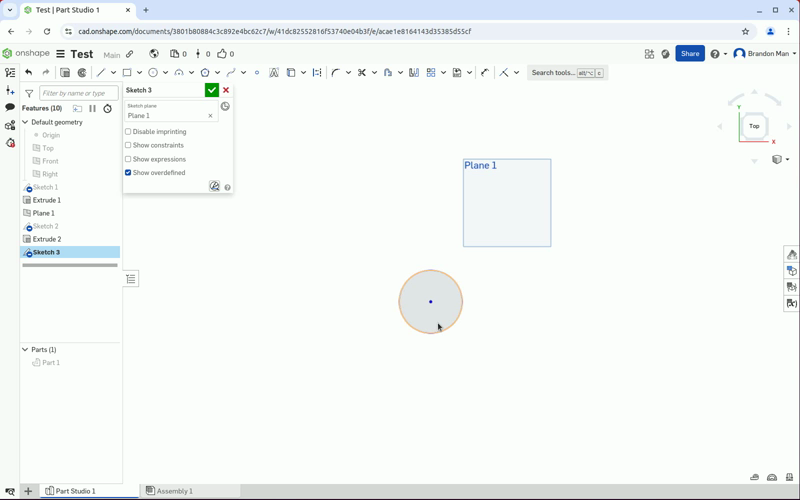
scroll(6)
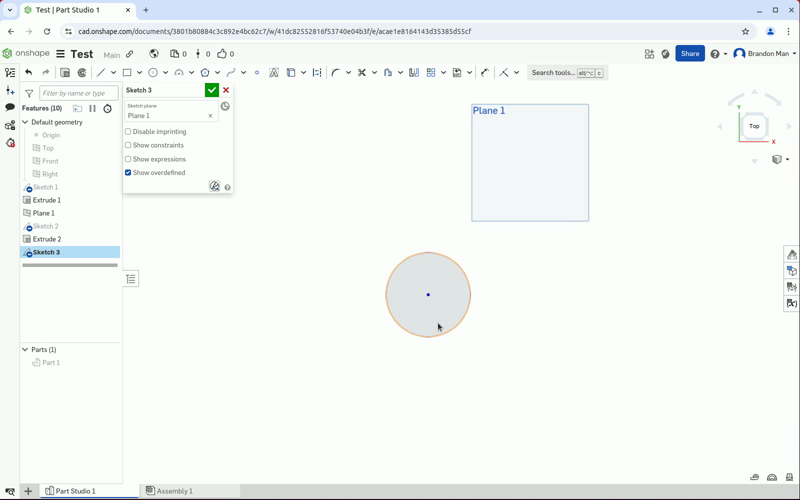
scroll(6)
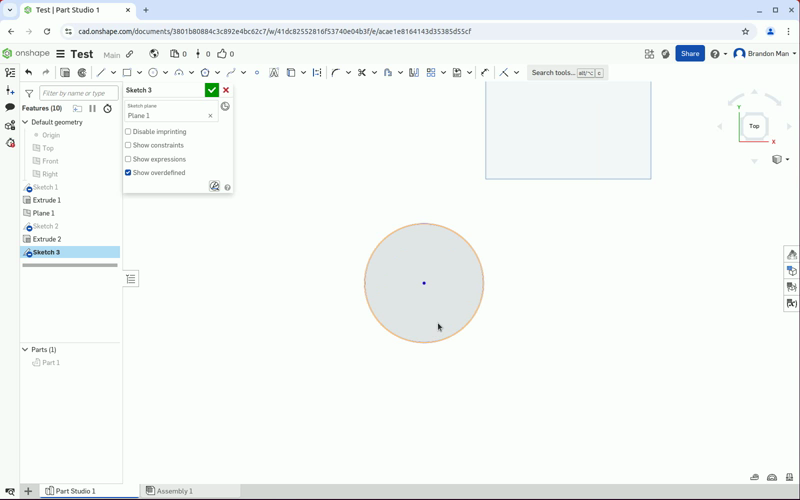
scroll(6)
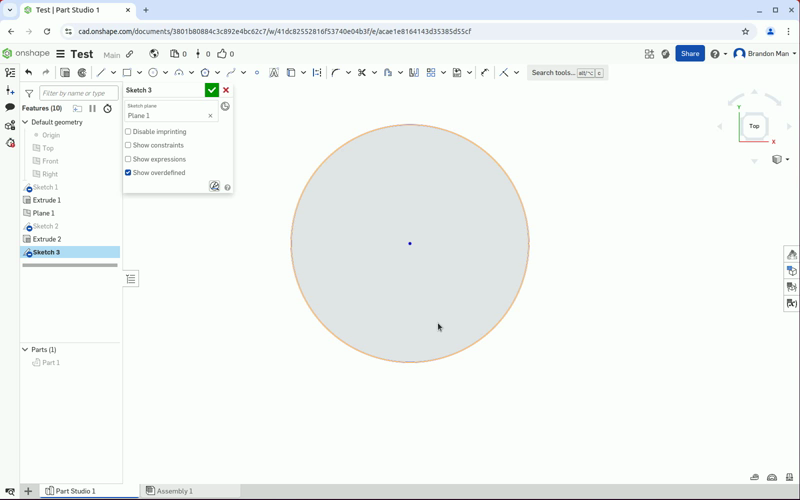
click(438, 322)
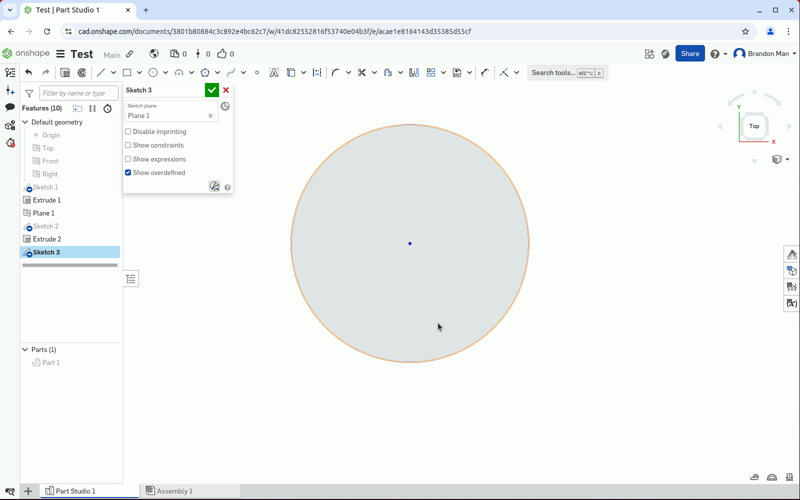
scroll(-6)
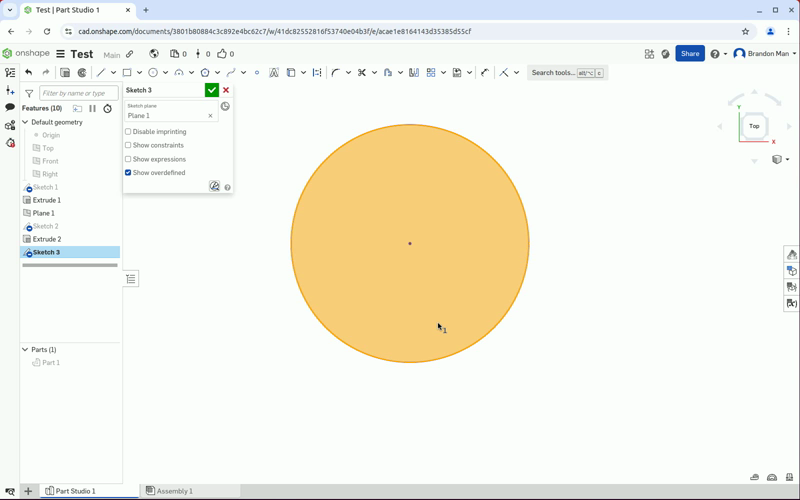
scroll(-6)
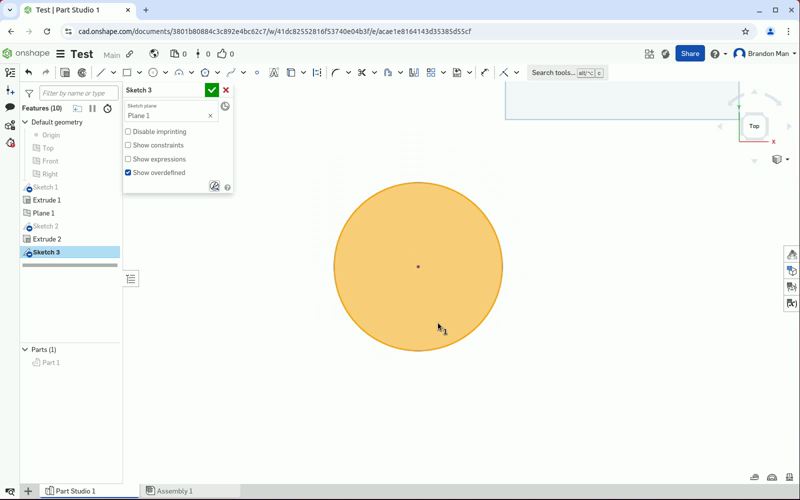
scroll(-6)
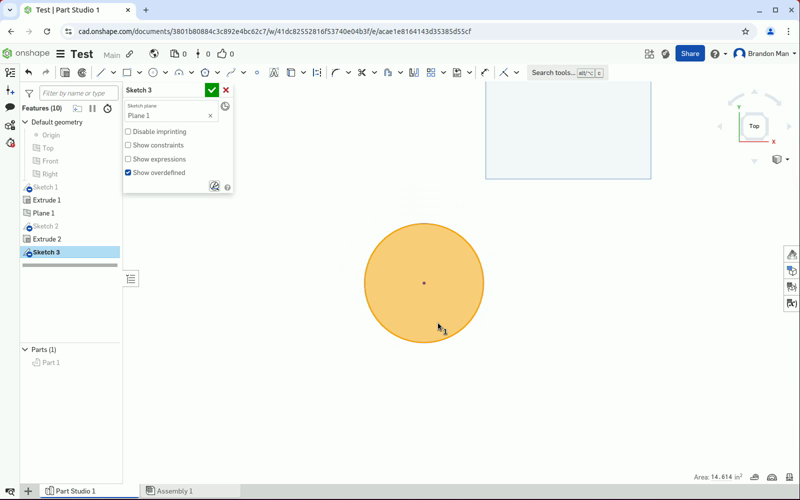
scroll(-6)
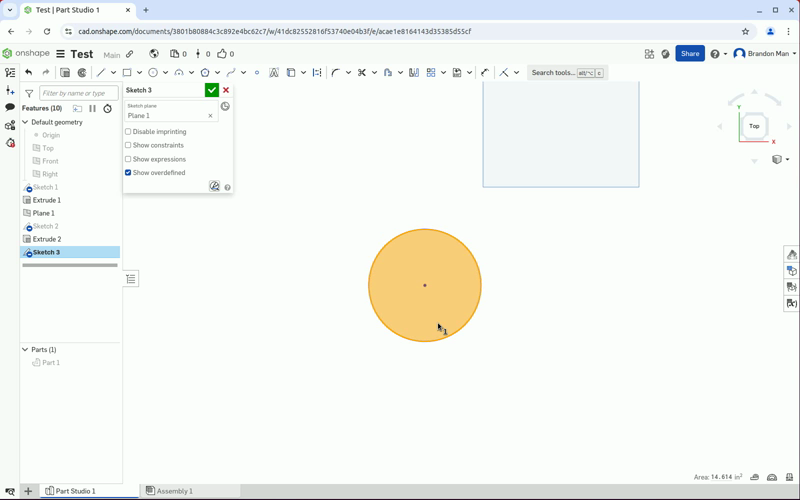
scroll(-6)
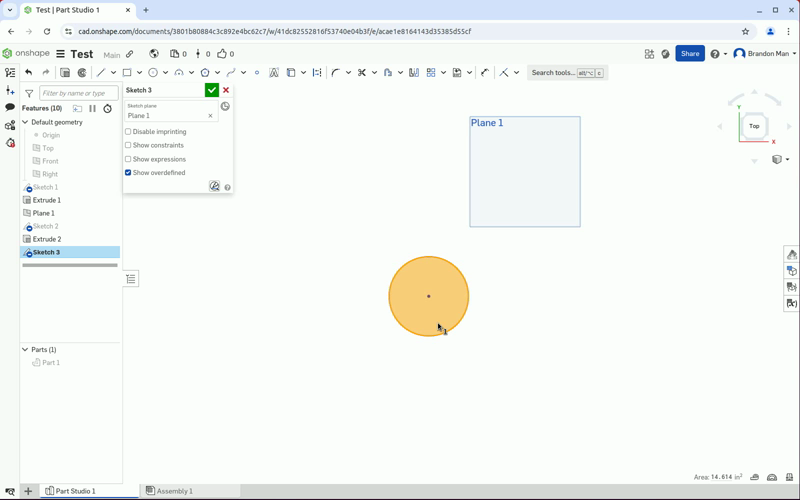
scroll(-6)
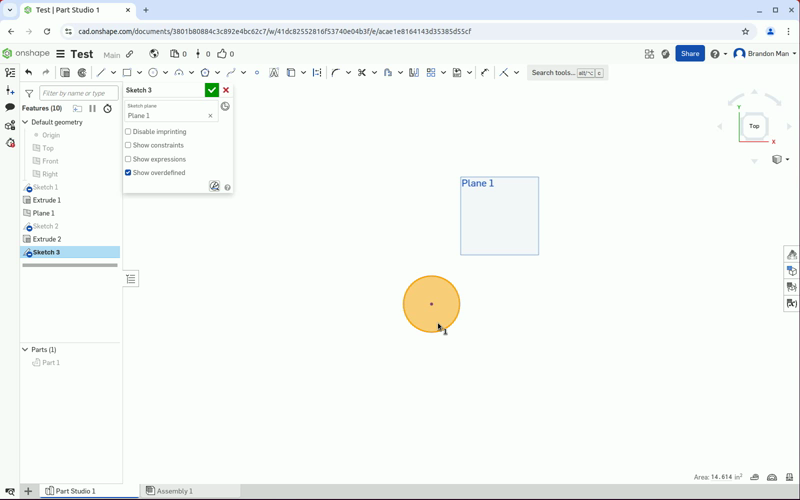
scroll(-6)
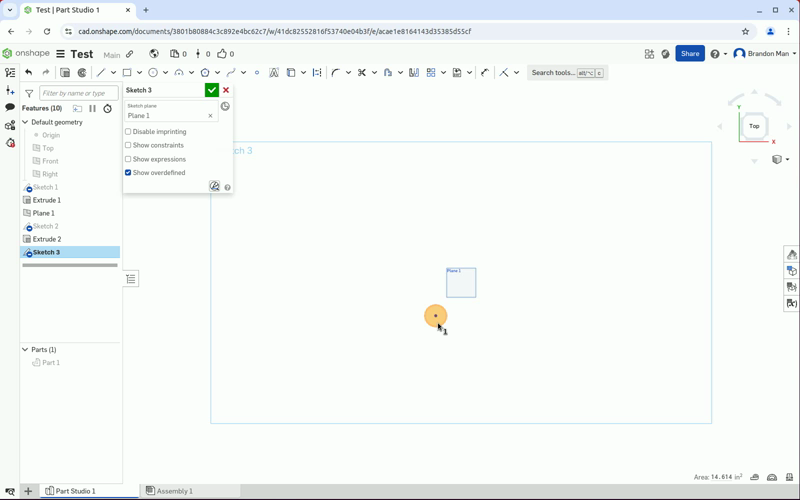
mouse_move(73, 352)
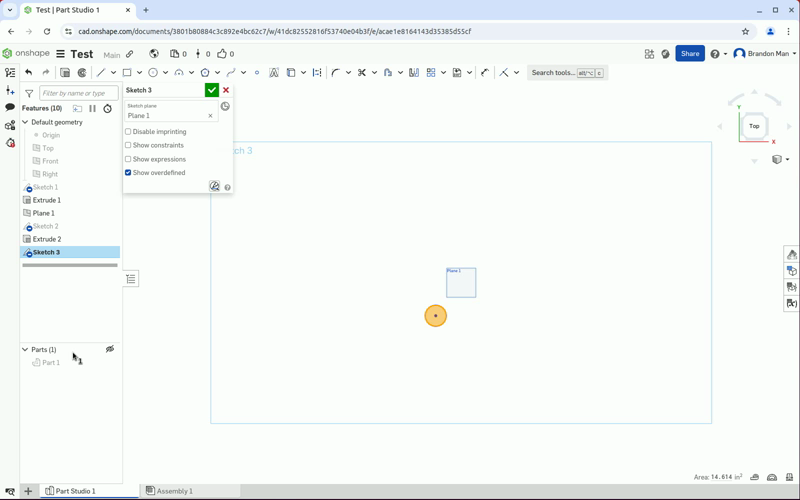
key(shift+y)
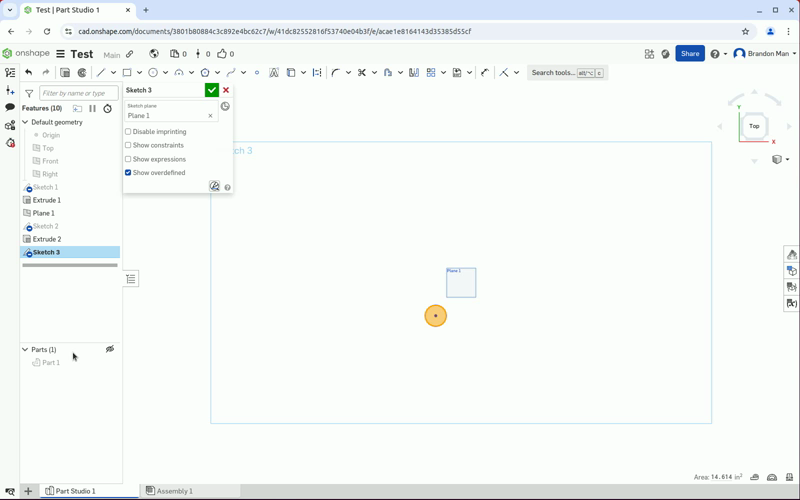
key(shift+e)
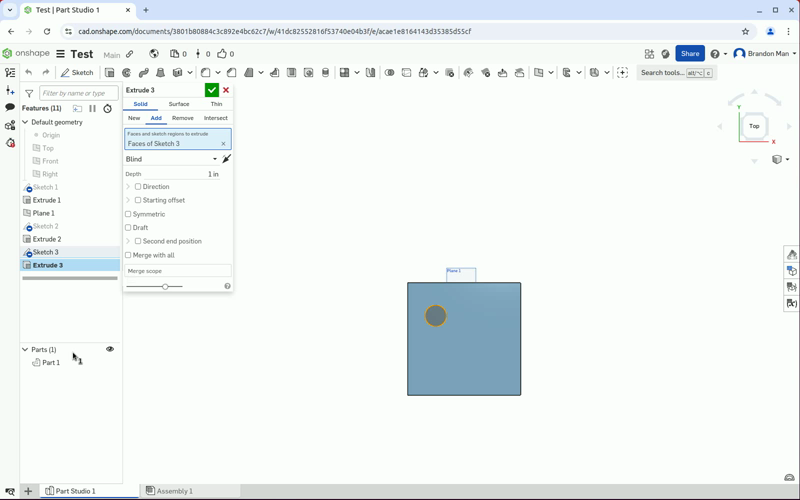
mouse_move(143, 106)
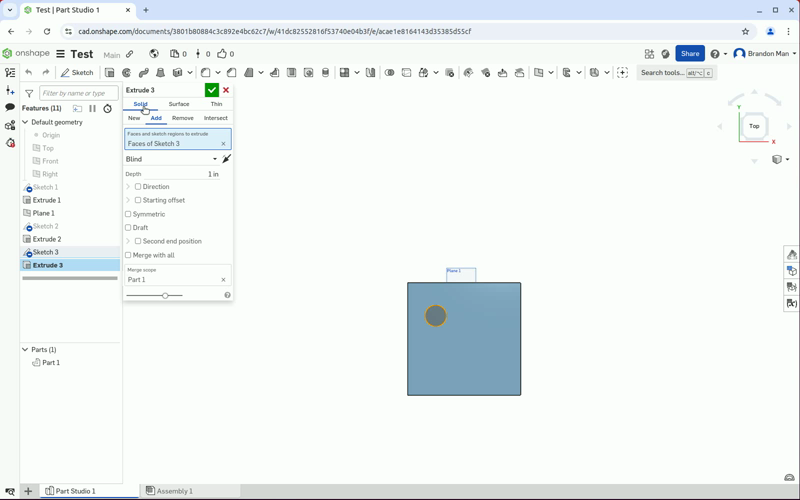
click(143, 106)
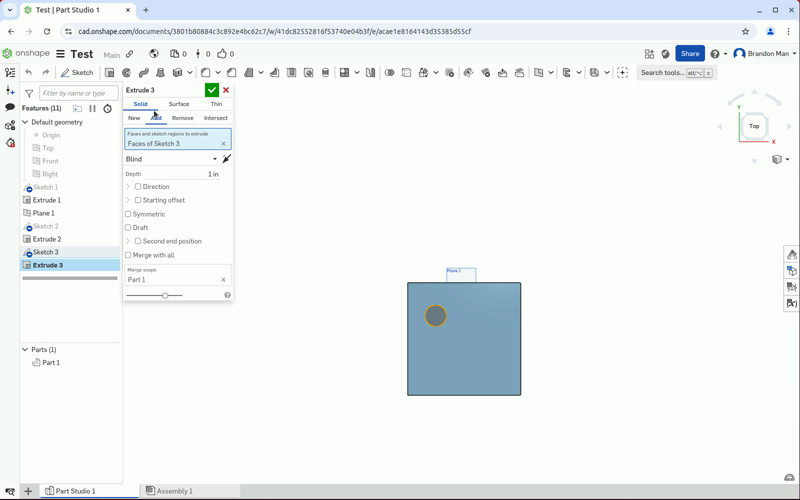
mouse_move(186, 120)
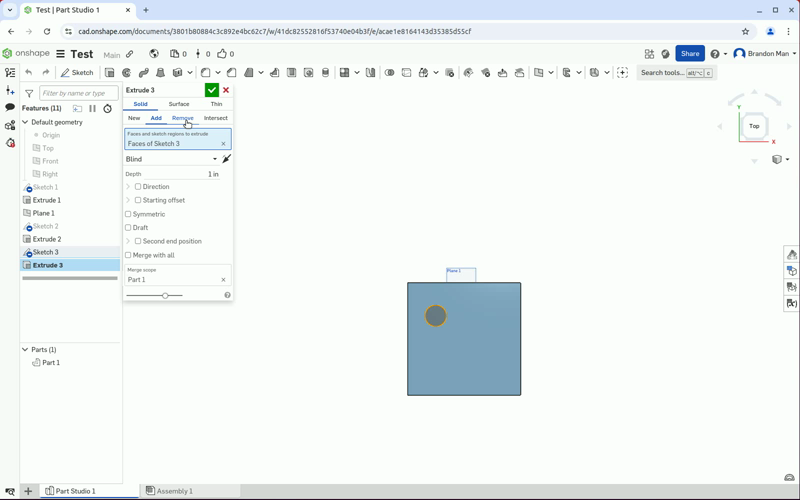
click(186, 120)
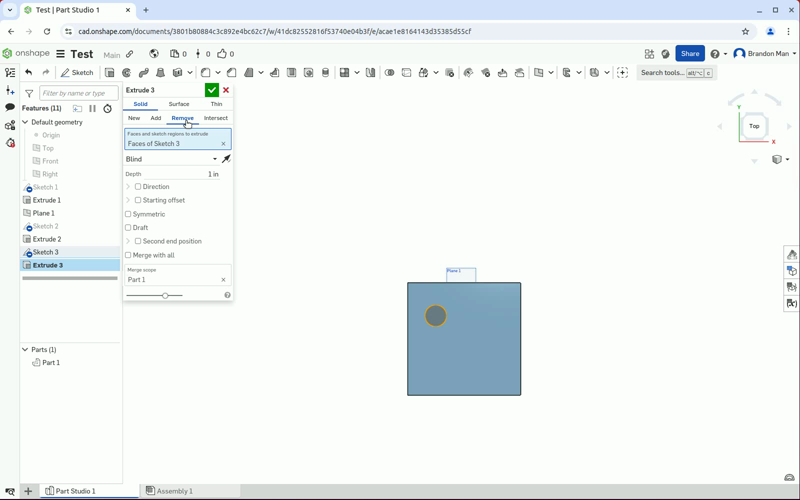
key(tab, 4)
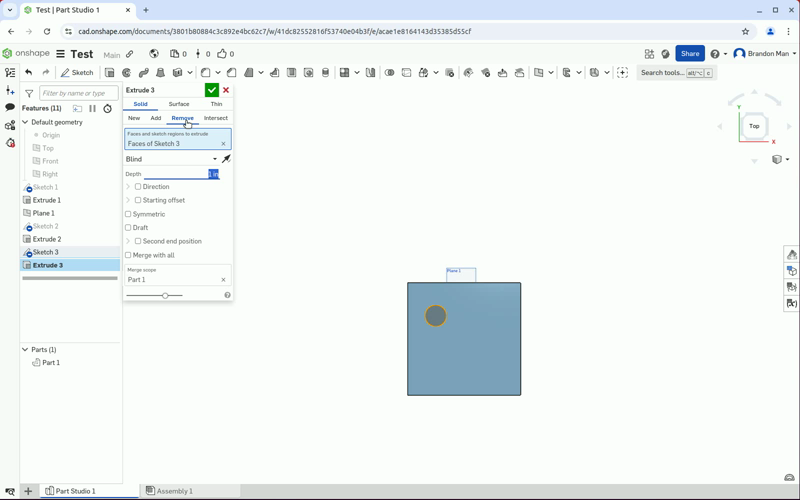
text(6.258)
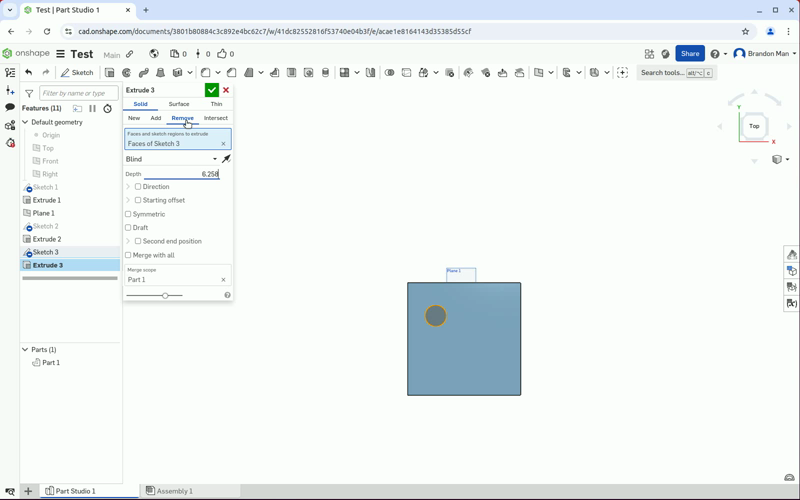
key(tab, 6)
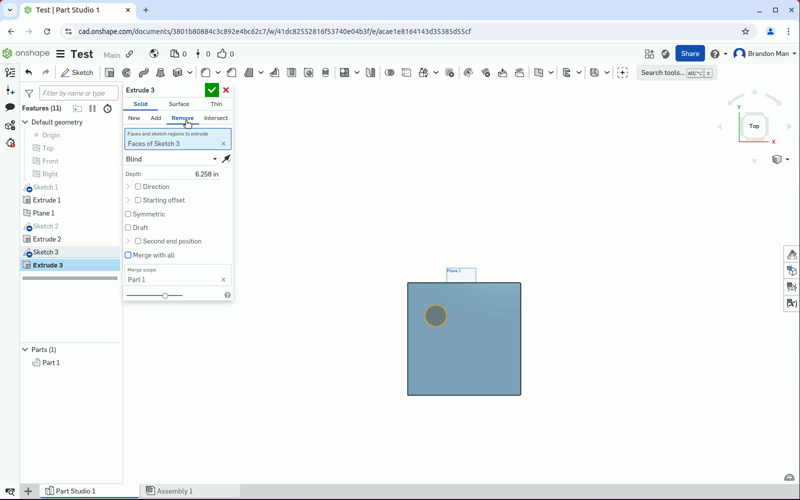
key(space)
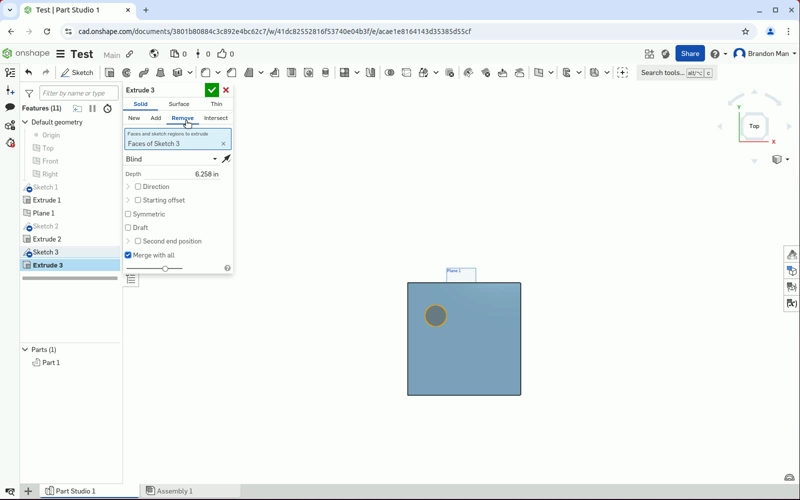
key(enter)
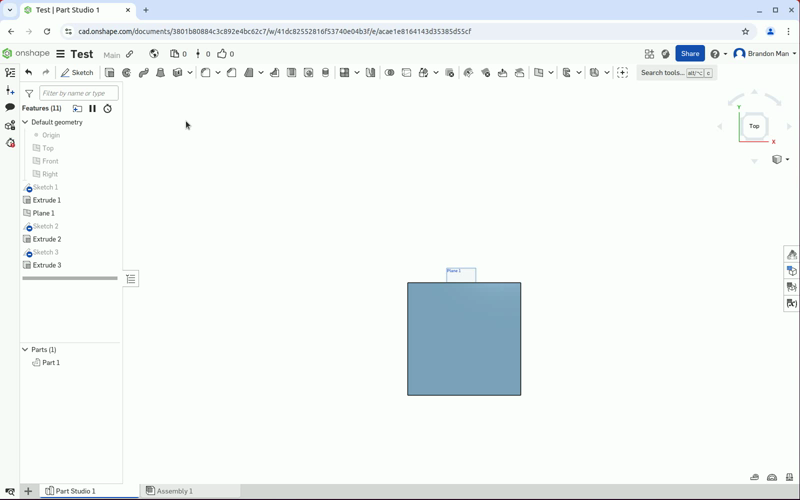
key(shift+h)
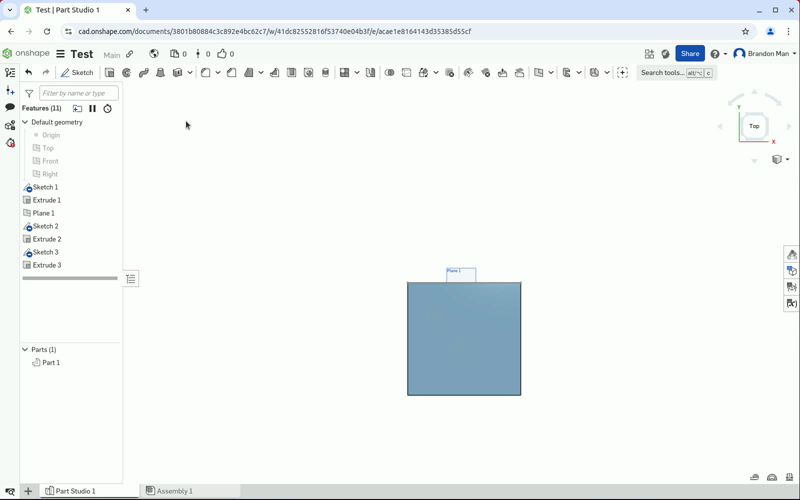
key(shift+h)
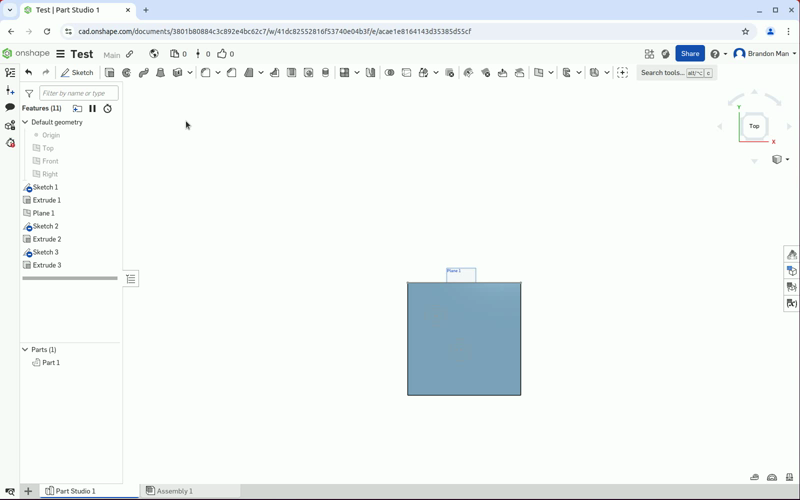
key(shift+7)
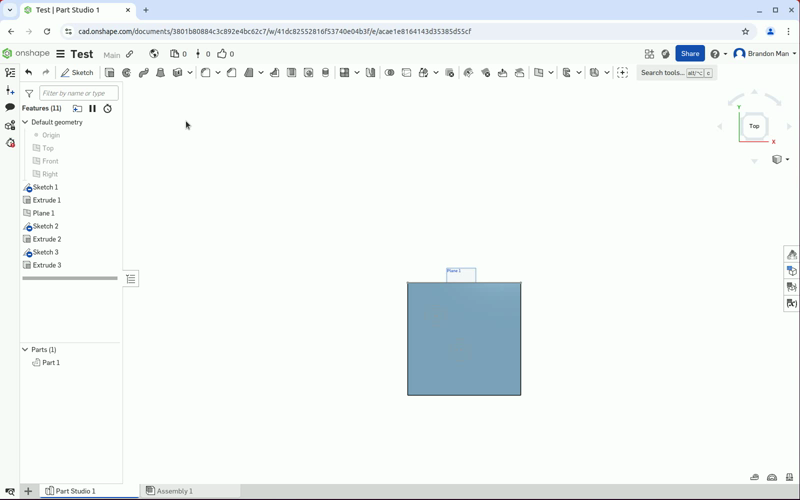
key(up, 3)
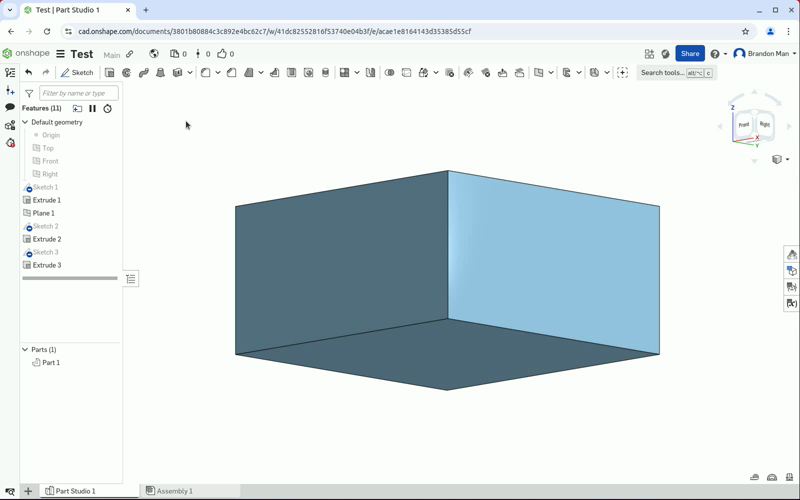
key(left, 3)
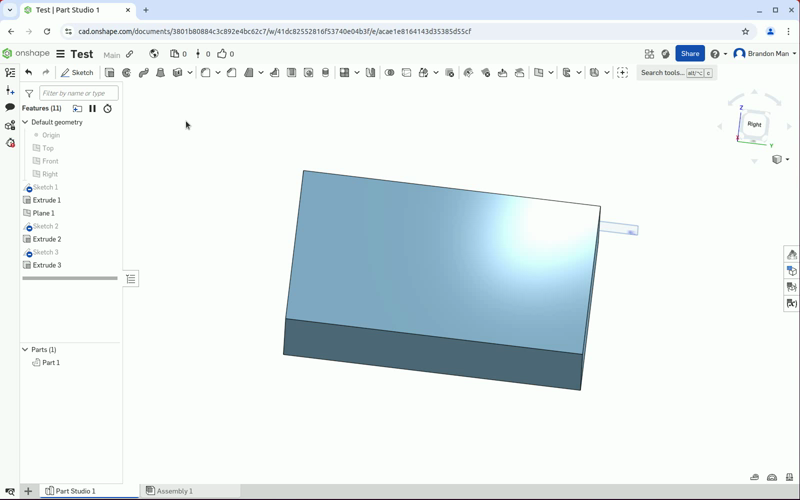
key(right, 3)
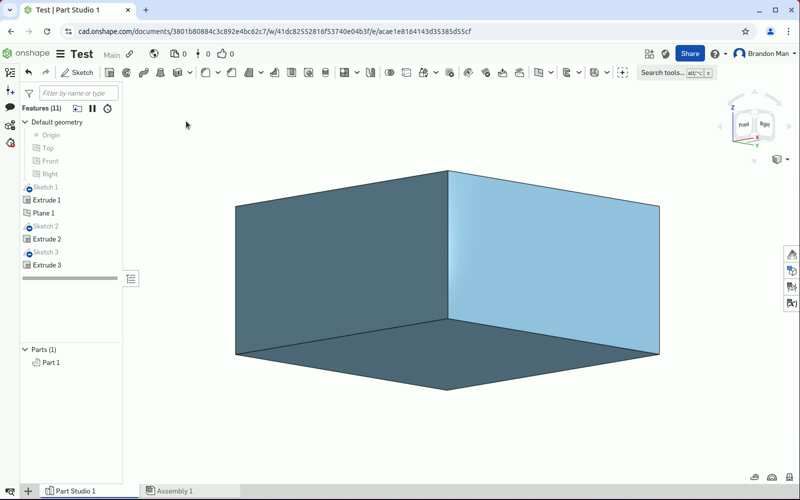
key(down, 3)
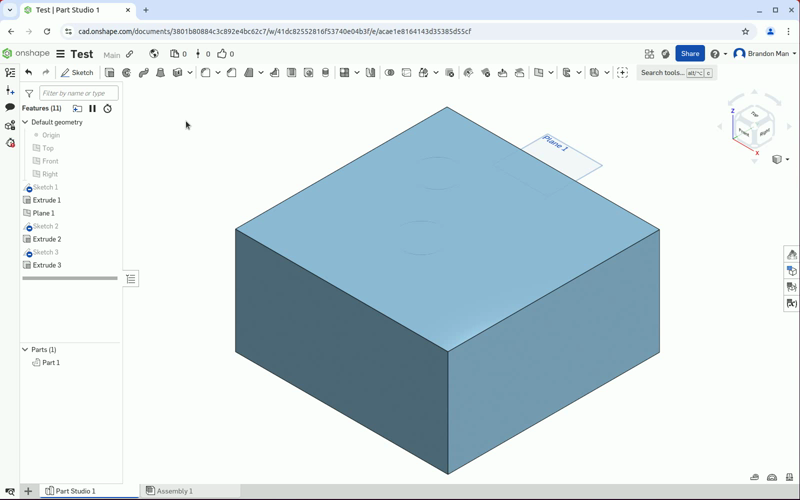
mouse_move(73, 189)
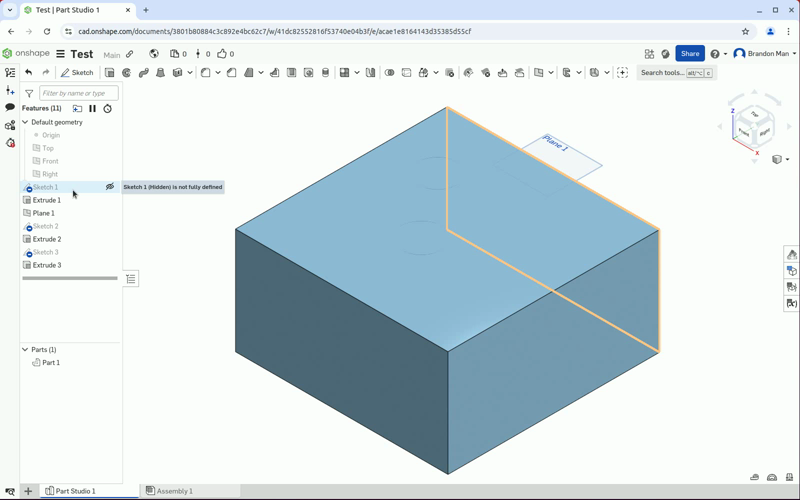
click(73, 189)